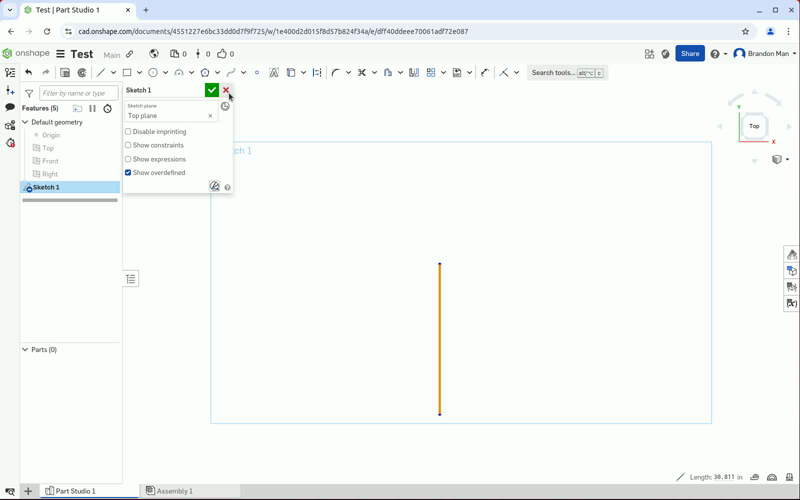
key(shift+h)
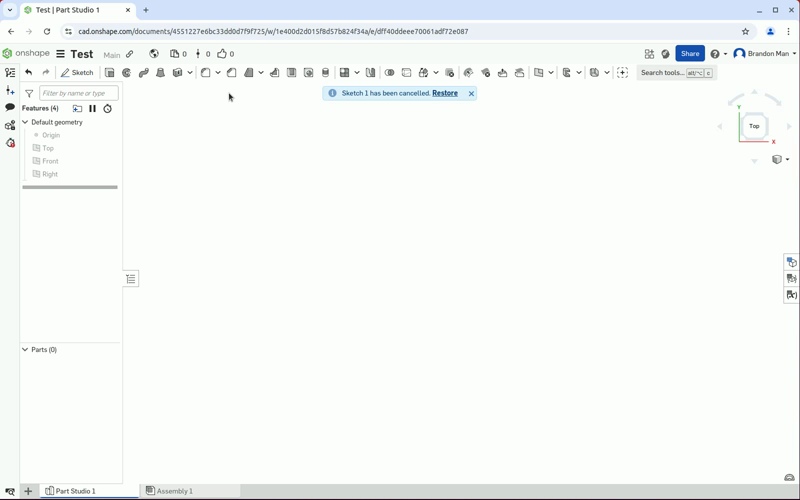
mouse_move(73, 352)
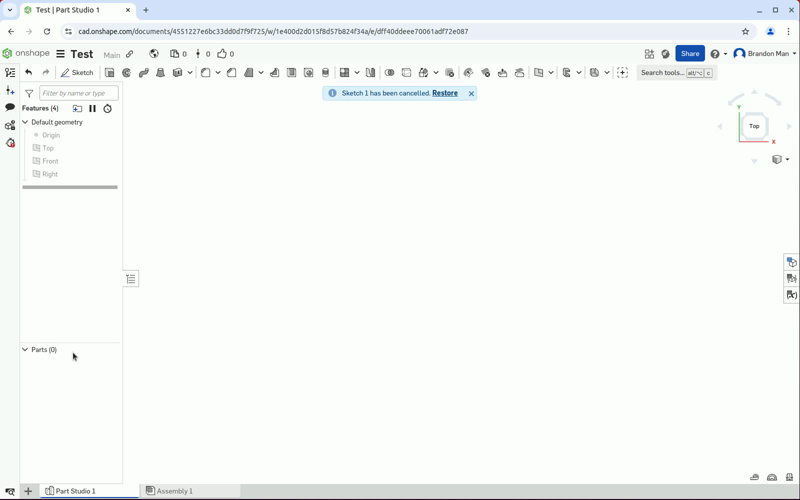
key(y)
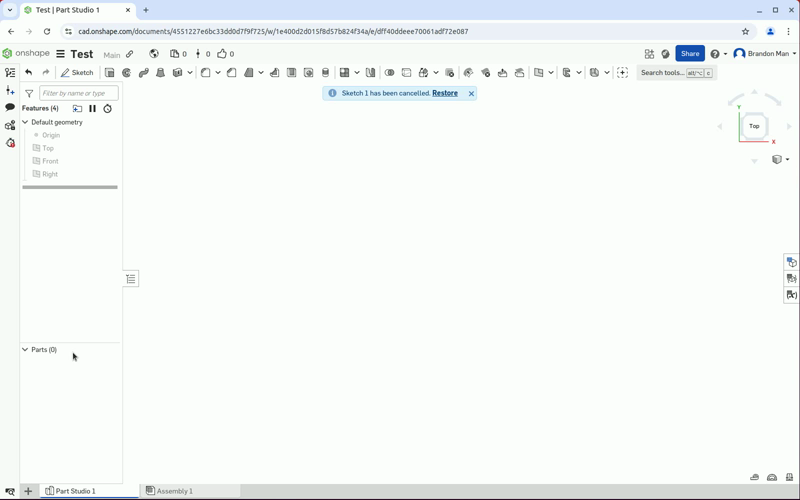
key(shift+p)
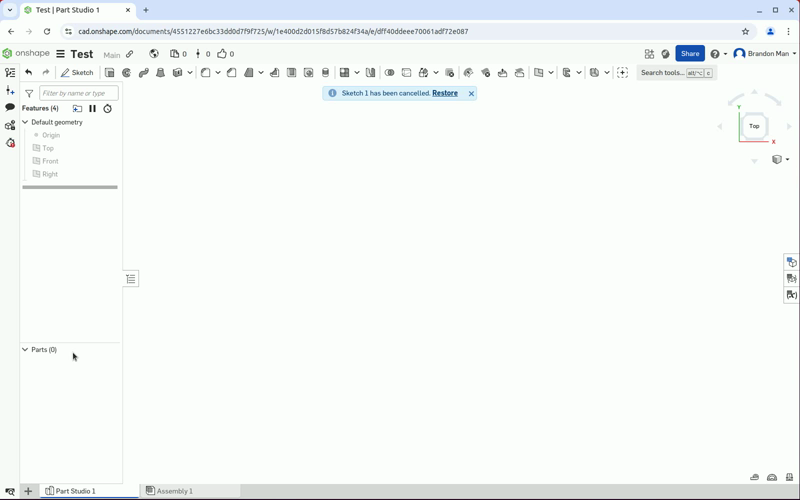
key(space)
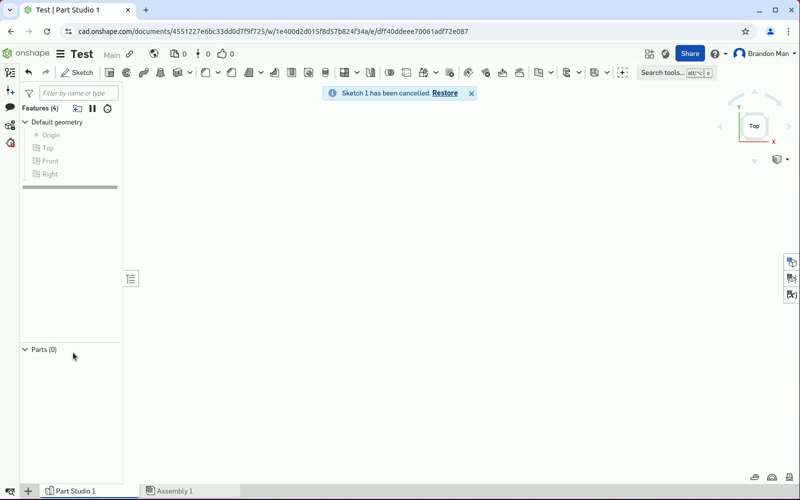
key_down(shift)
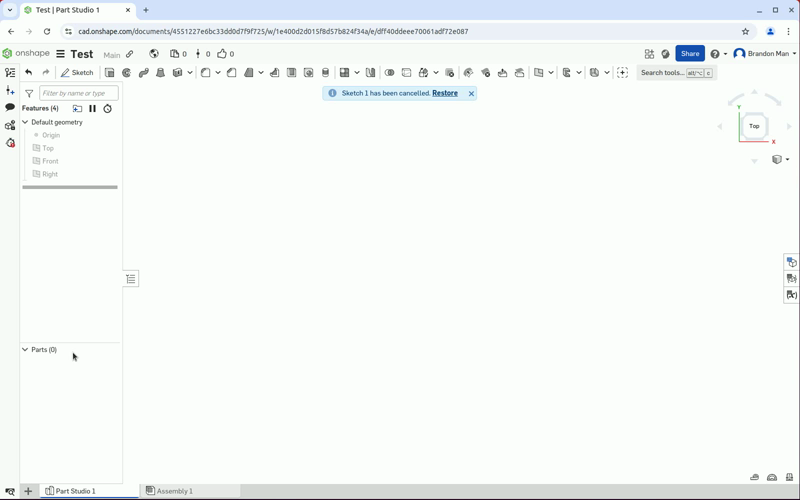
key(up)
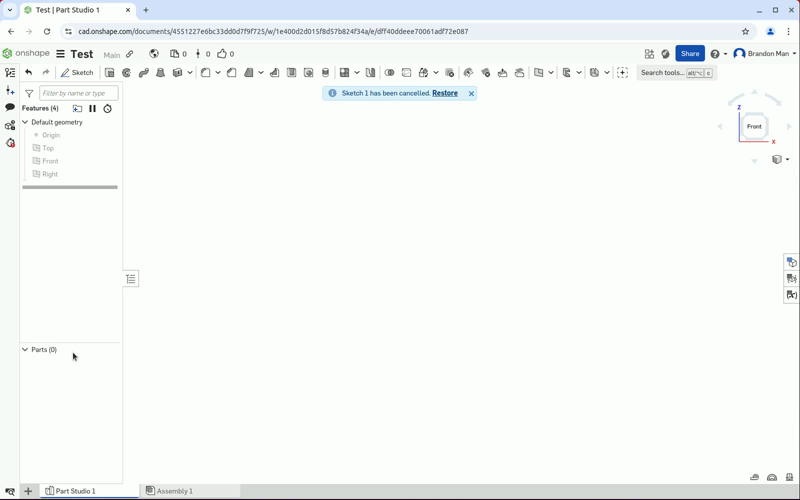
key_up(shift)
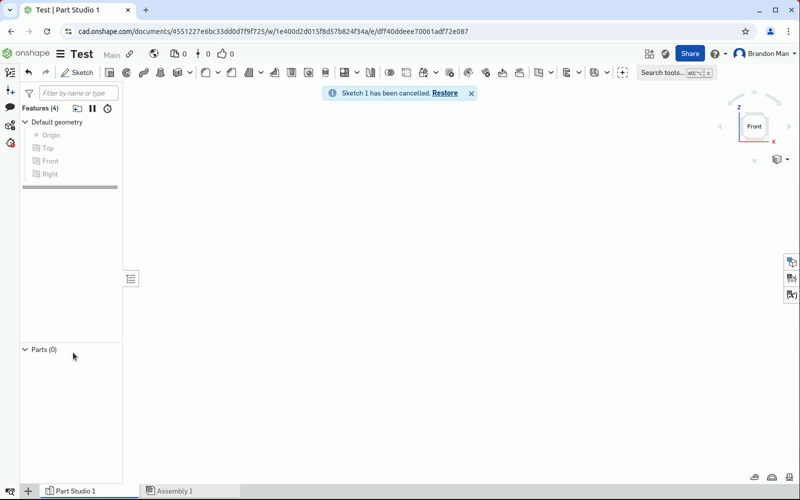
mouse_move(73, 352)
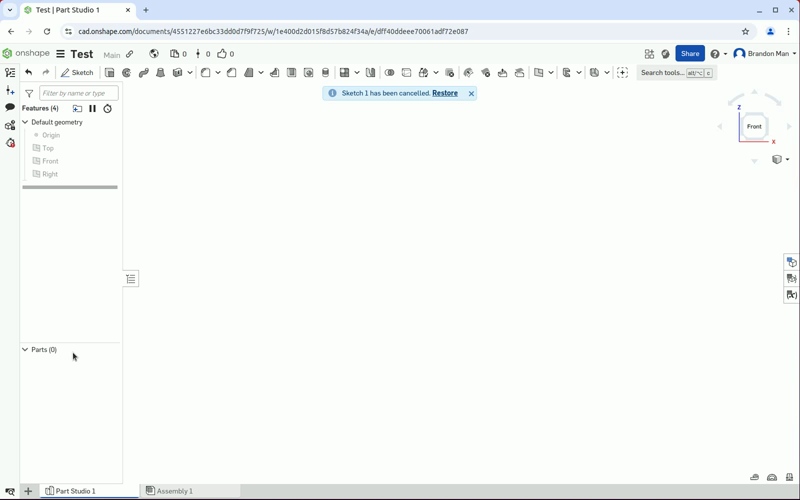
key(shift+y)
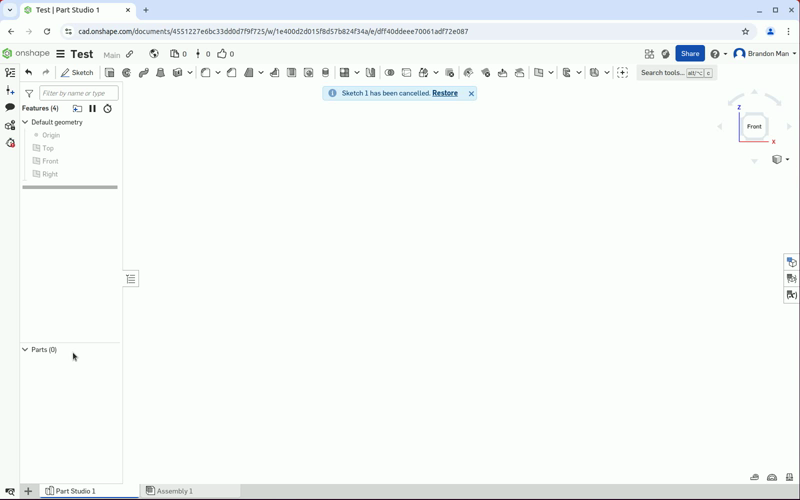
key(shift+s)
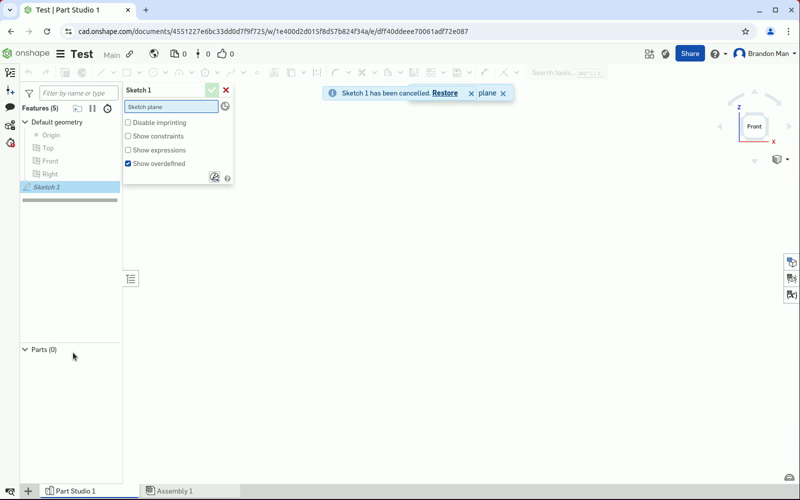
mouse_move(73, 163)
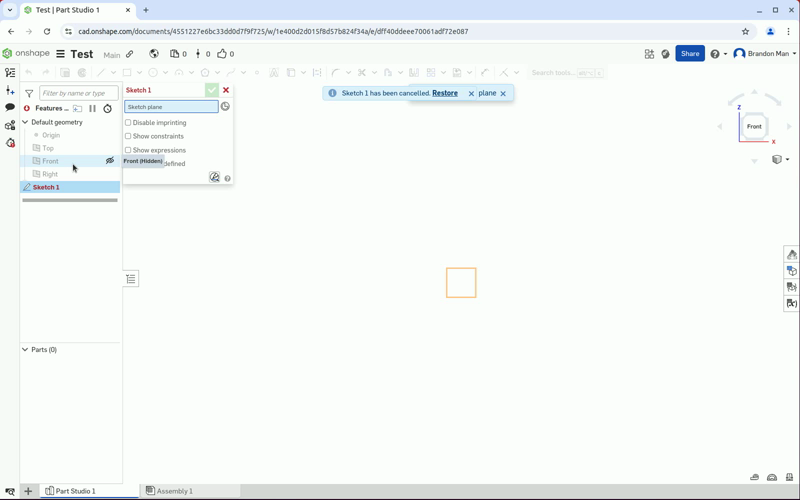
click(73, 163)
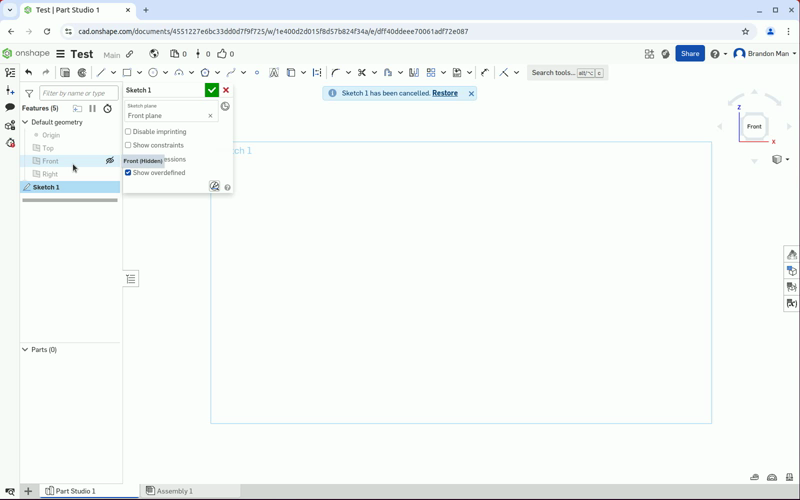
mouse_move(73, 352)
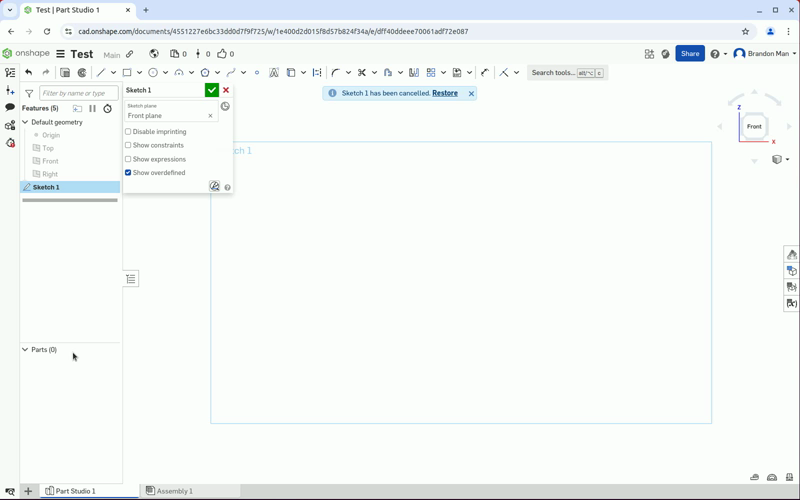
key(y)
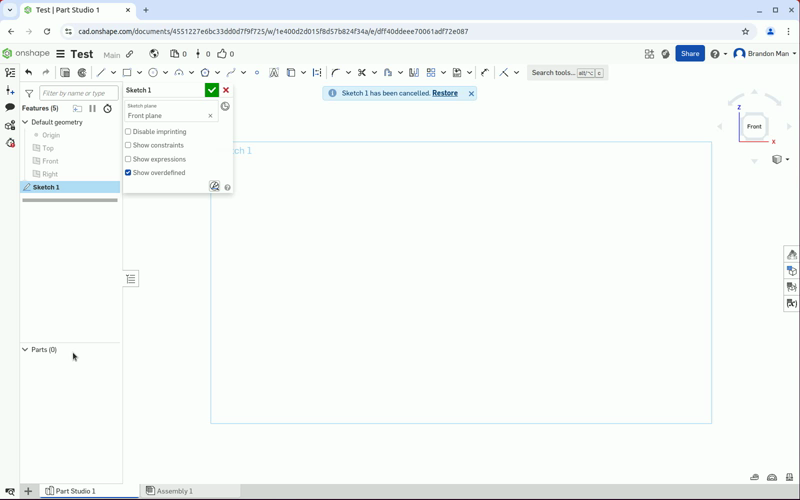
key(l)
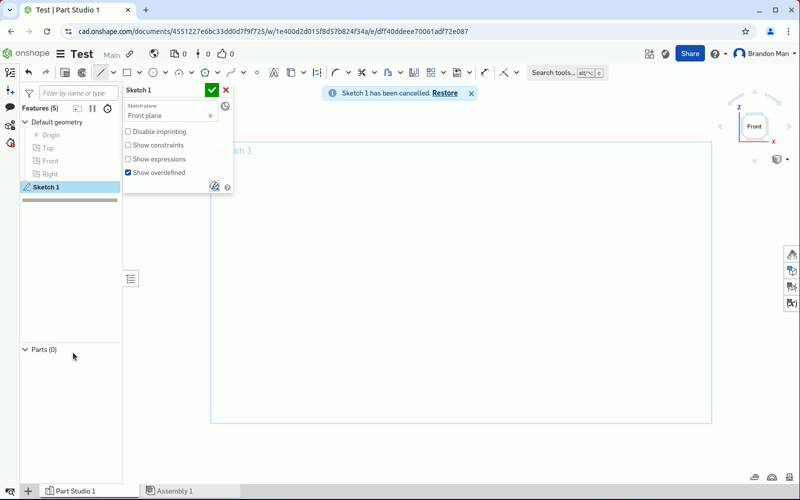
key_down(shift)
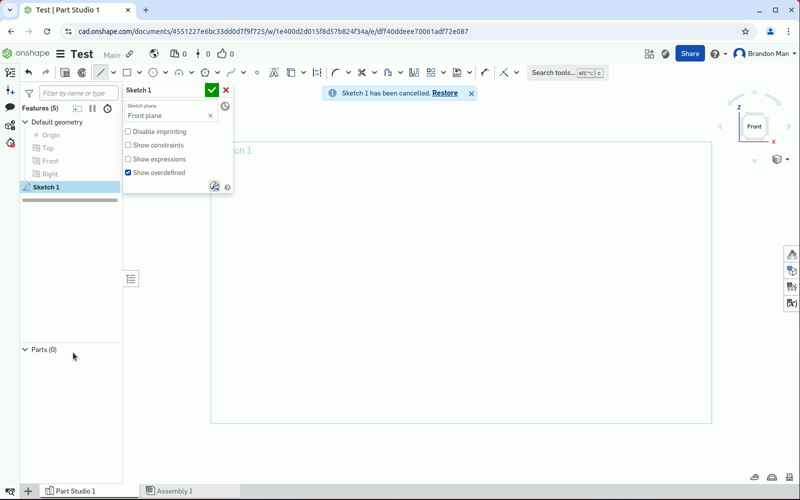
mouse_move(349, 262)
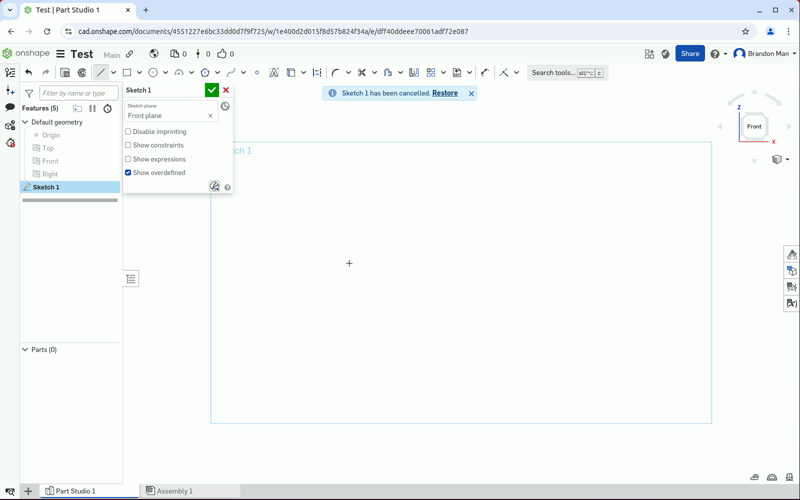
click(349, 262)
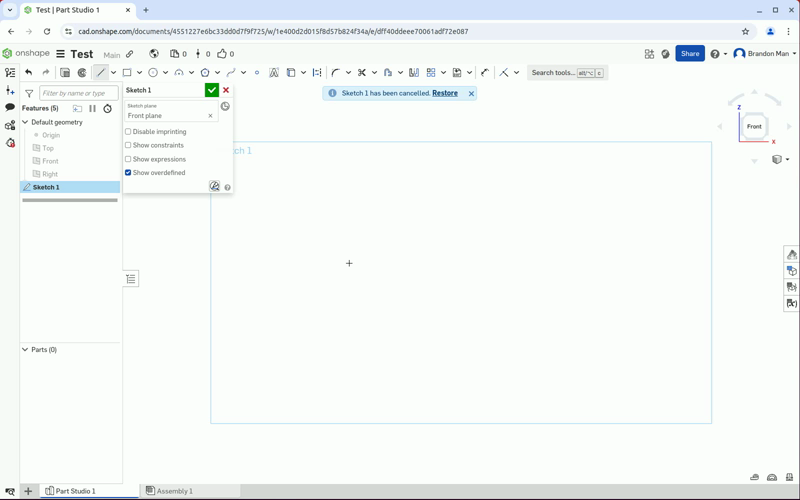
key_up(shift)
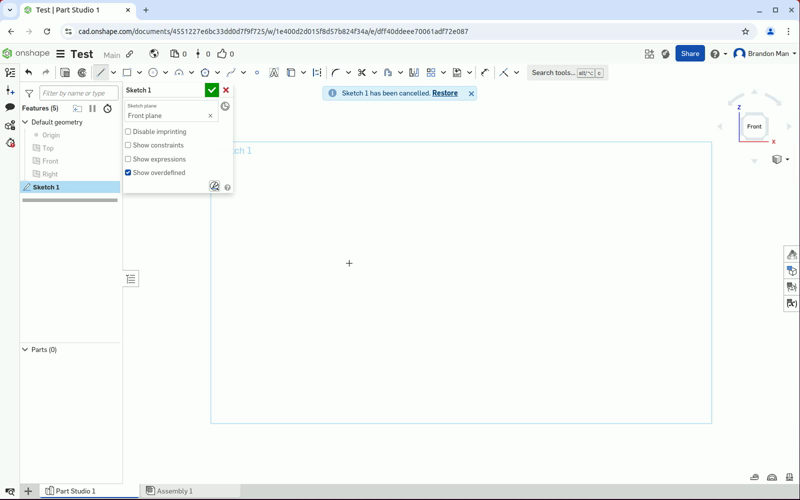
key_down(shift)
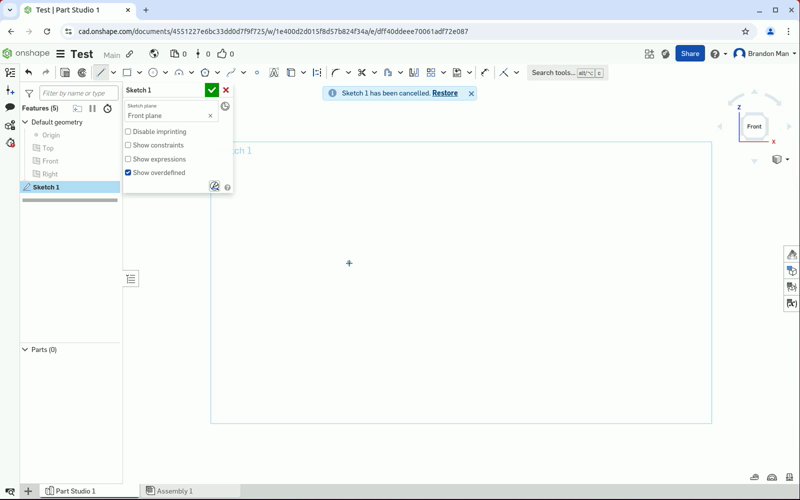
mouse_move(363, 337)
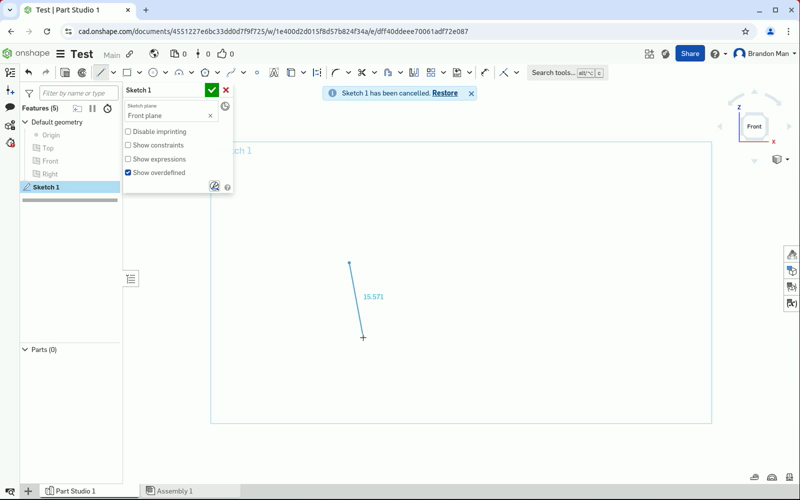
click(363, 337)
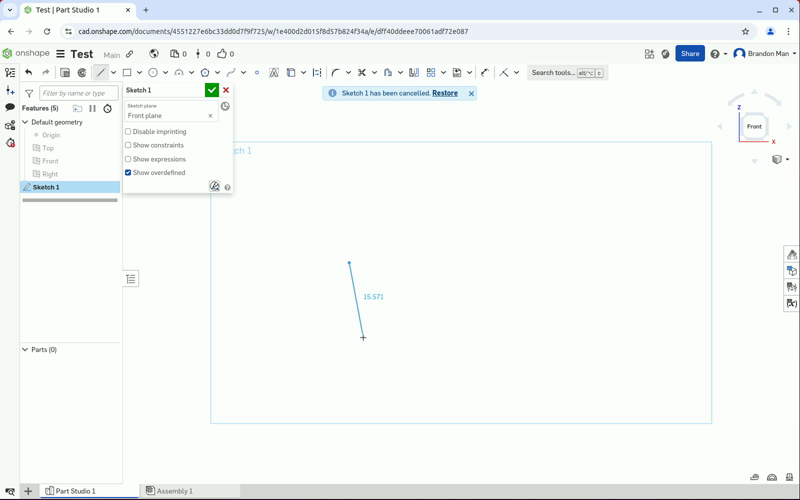
key_up(shift)
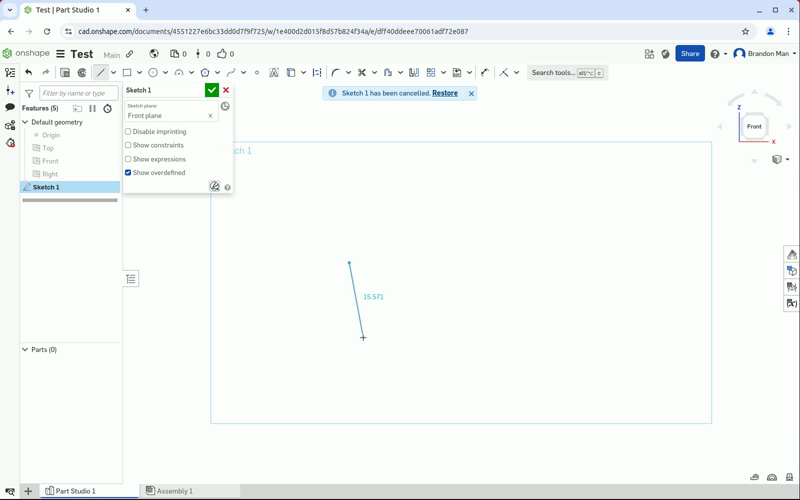
key_down(shift)
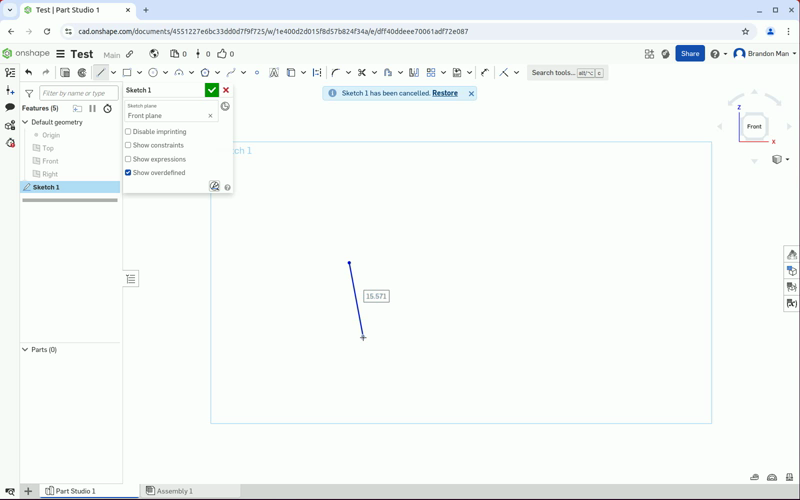
mouse_move(421, 388)
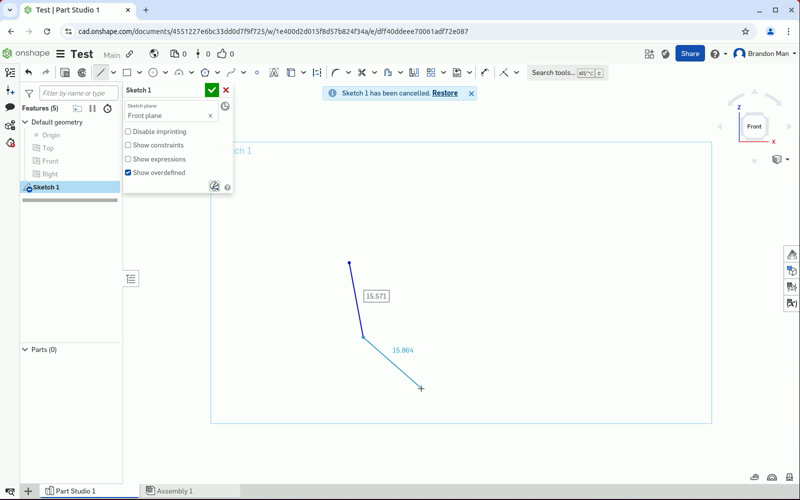
click(421, 388)
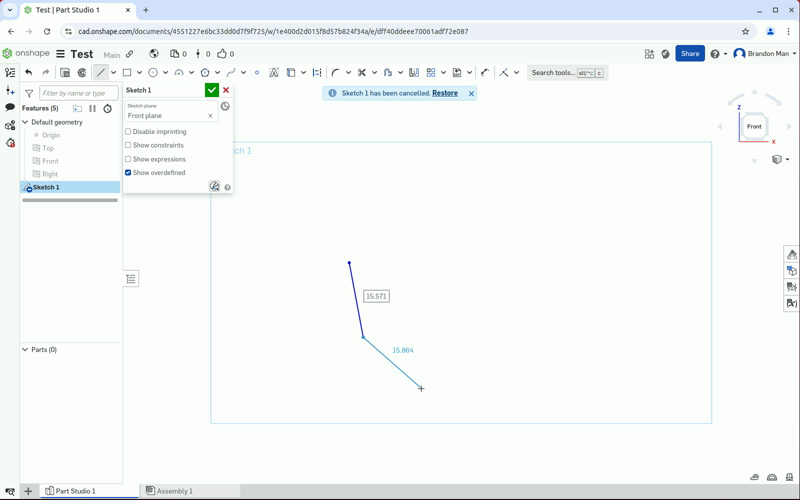
key_up(shift)
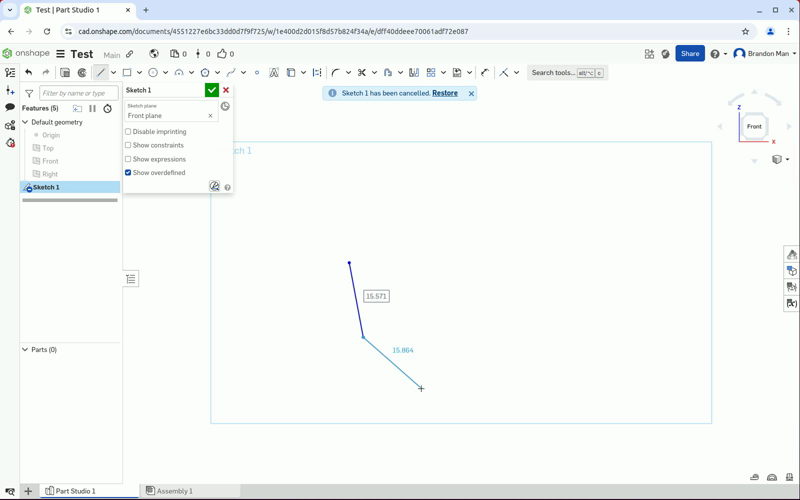
key_down(shift)
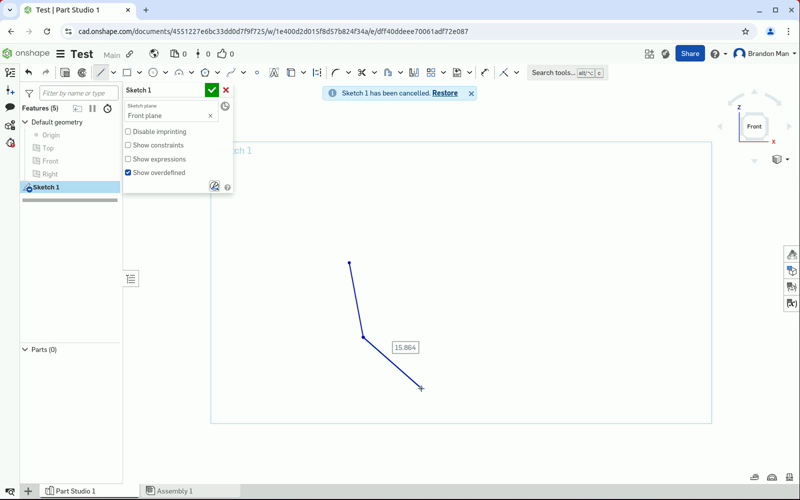
mouse_move(498, 388)
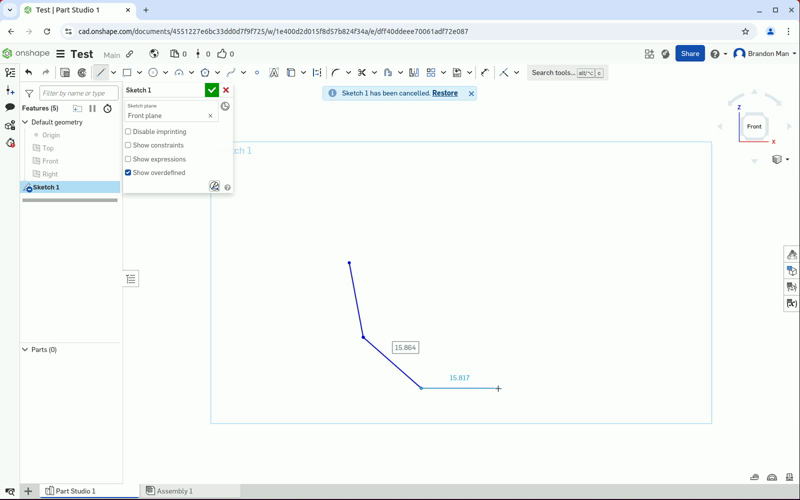
click(498, 388)
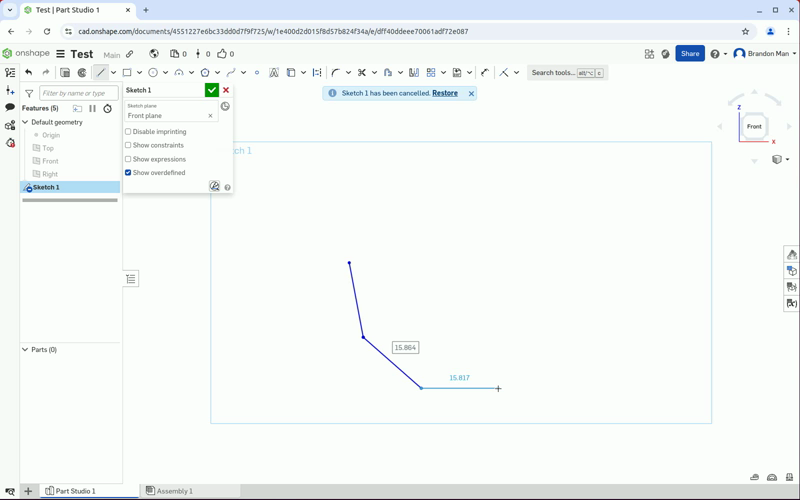
key_up(shift)
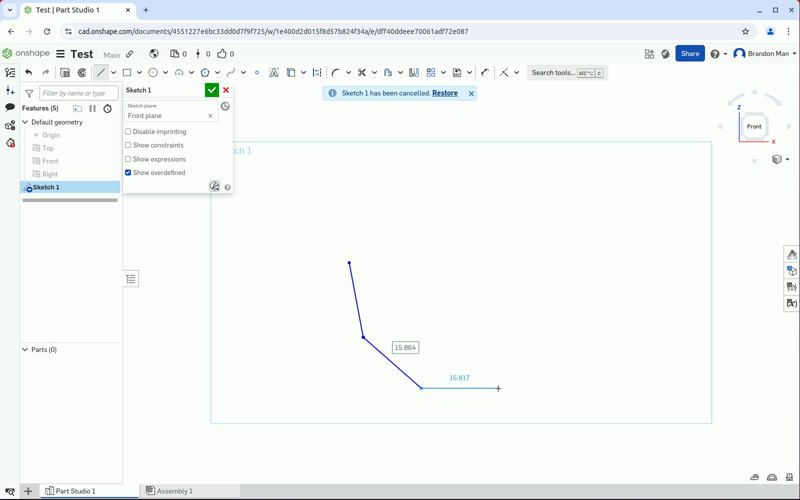
key_down(shift)
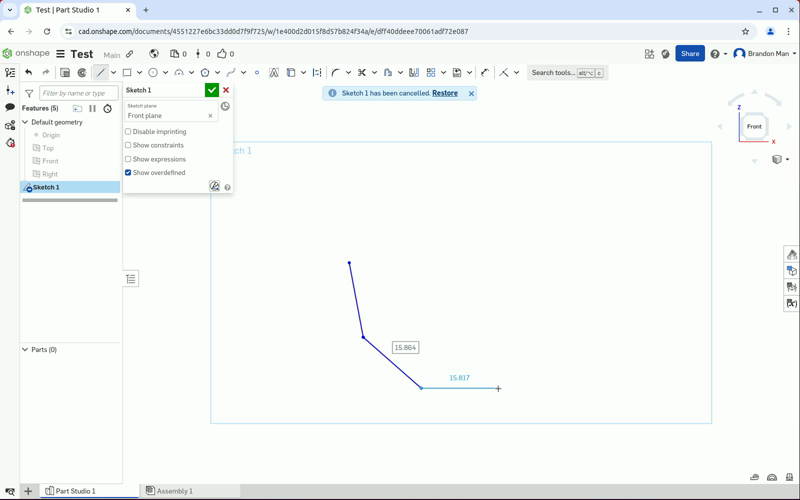
mouse_move(555, 337)
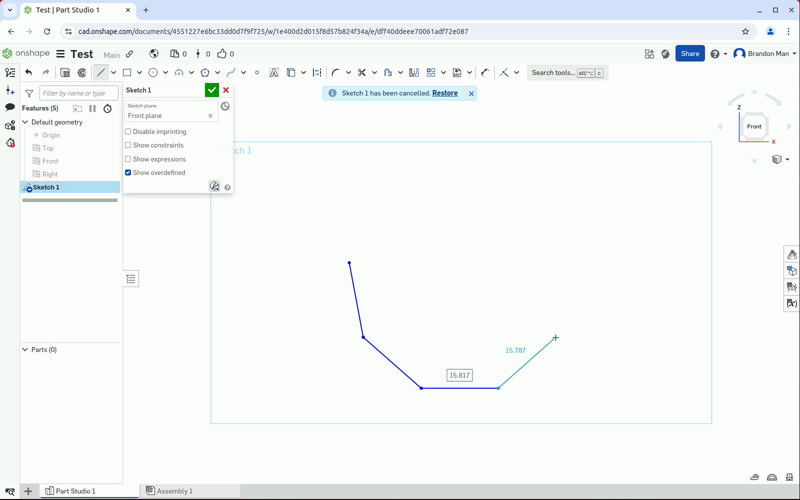
click(555, 337)
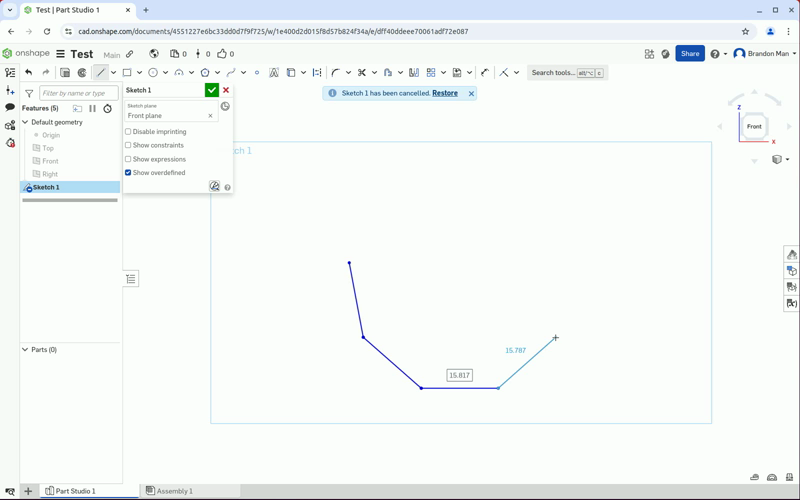
key_up(shift)
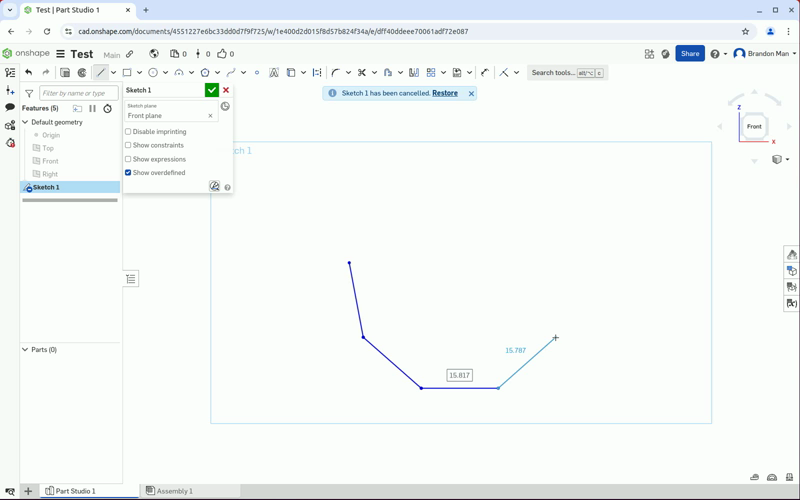
key_down(shift)
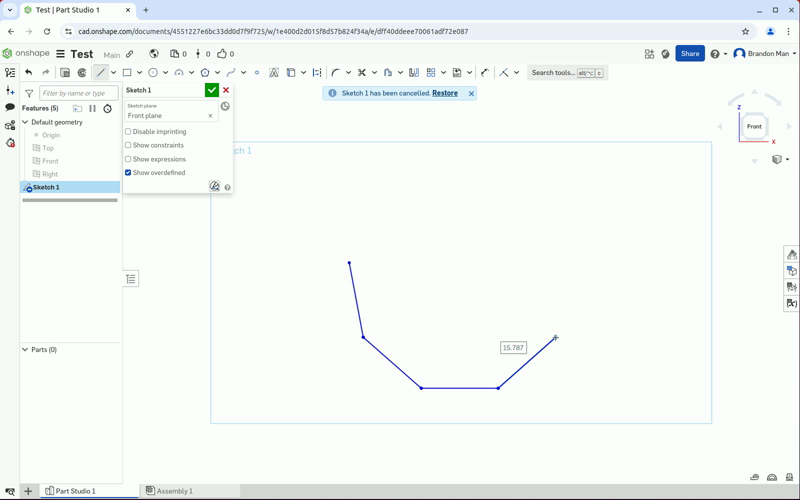
mouse_move(569, 263)
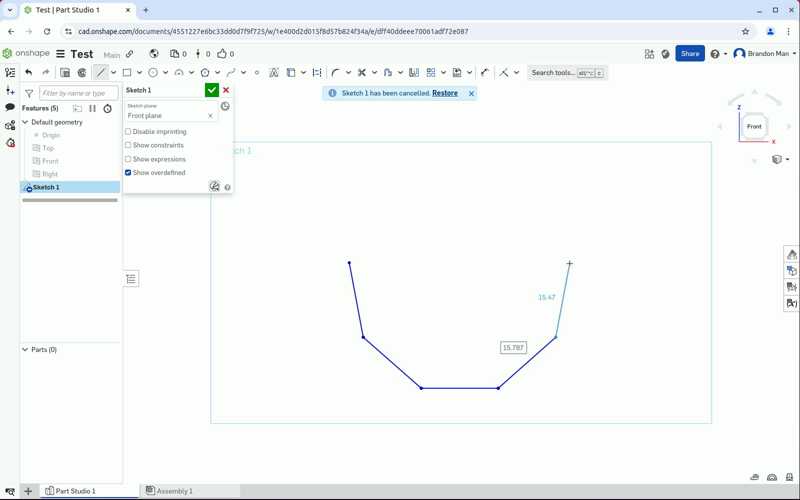
click(569, 263)
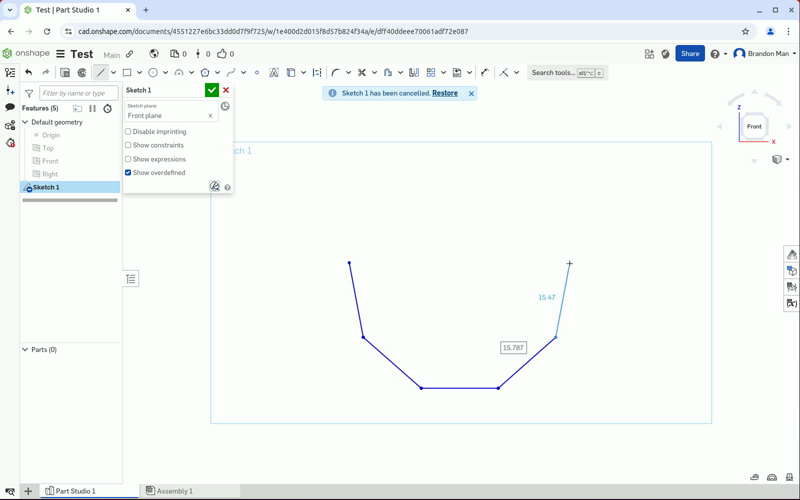
key_up(shift)
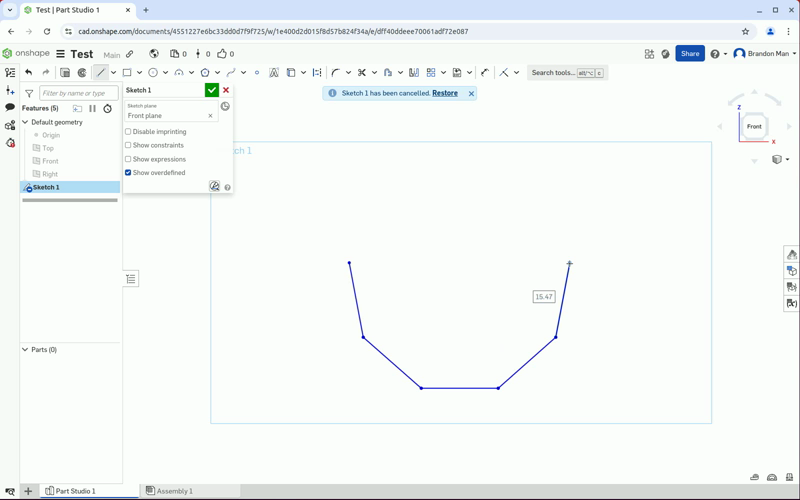
key_down(shift)
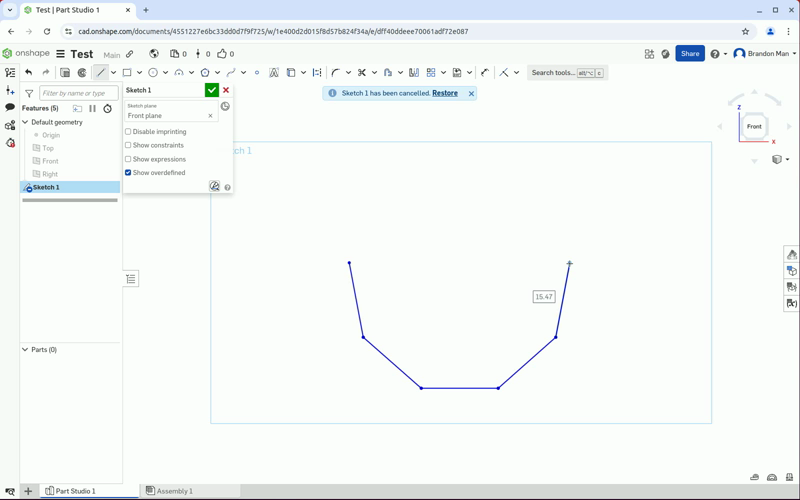
mouse_move(532, 195)
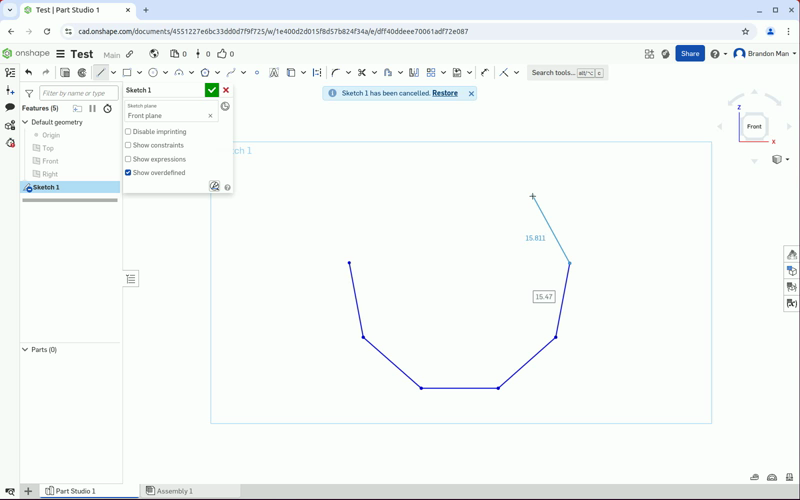
click(532, 195)
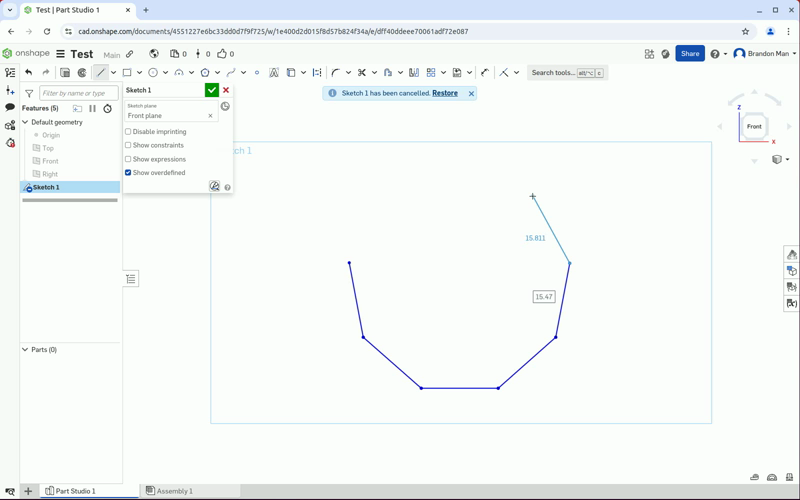
key_up(shift)
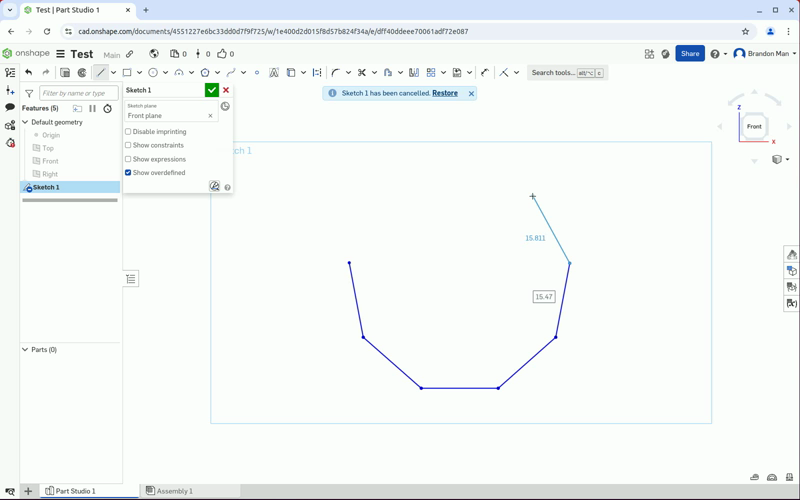
key_down(shift)
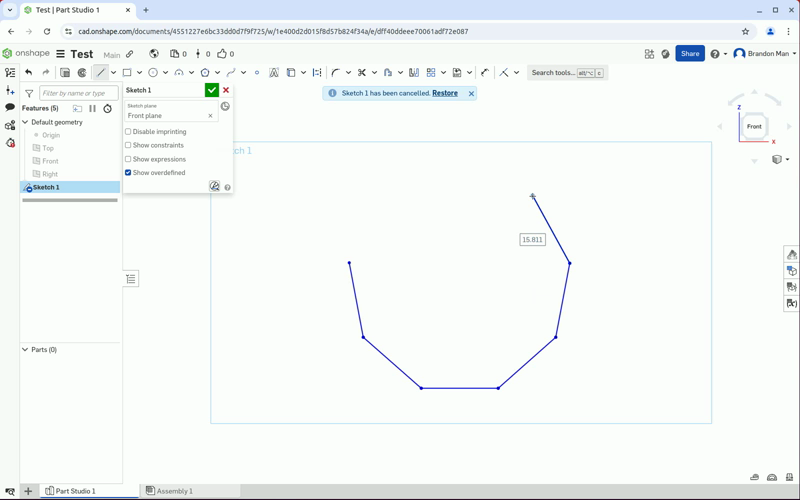
mouse_move(460, 170)
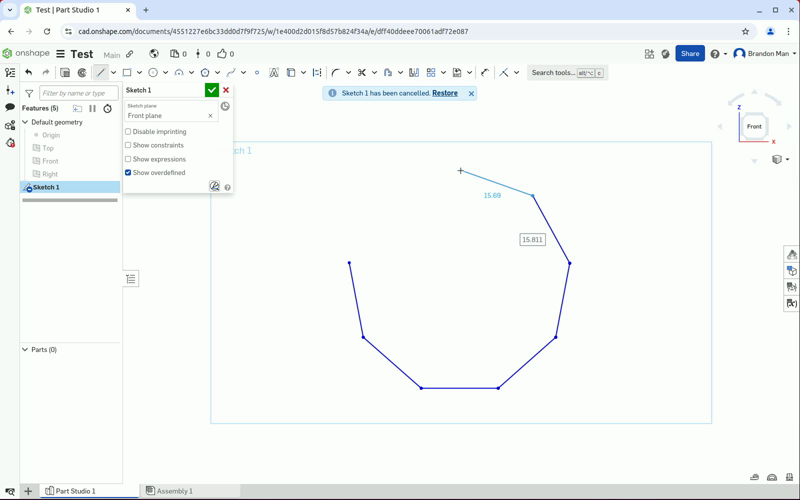
click(460, 170)
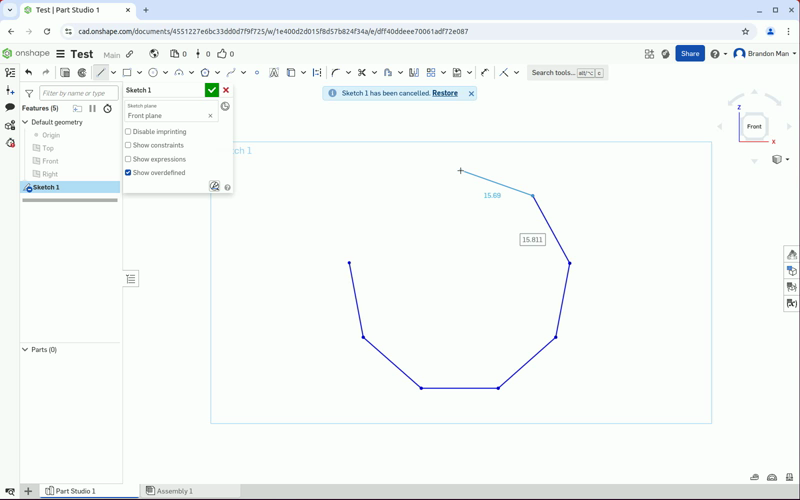
key_up(shift)
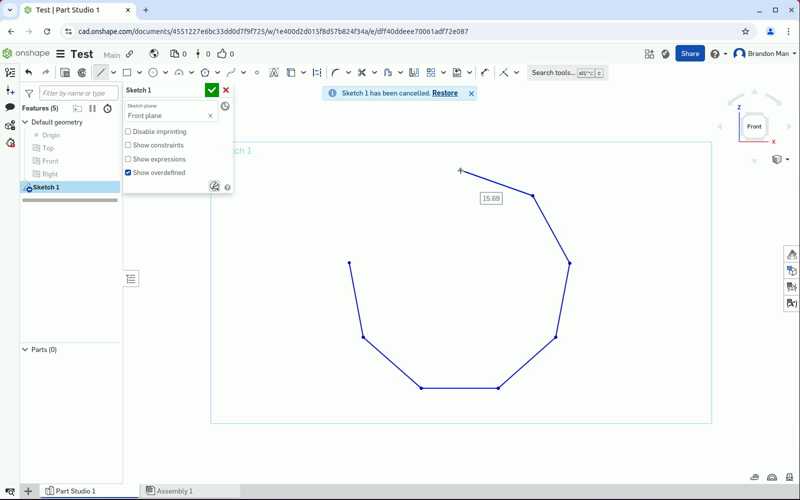
key_down(shift)
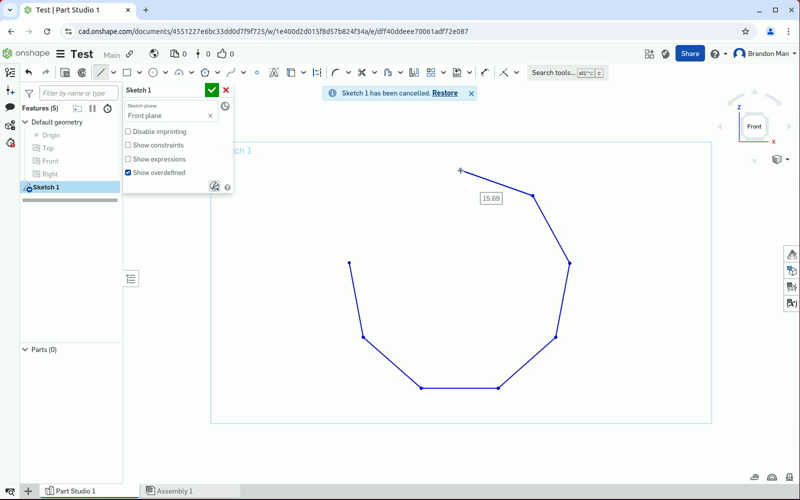
mouse_move(386, 195)
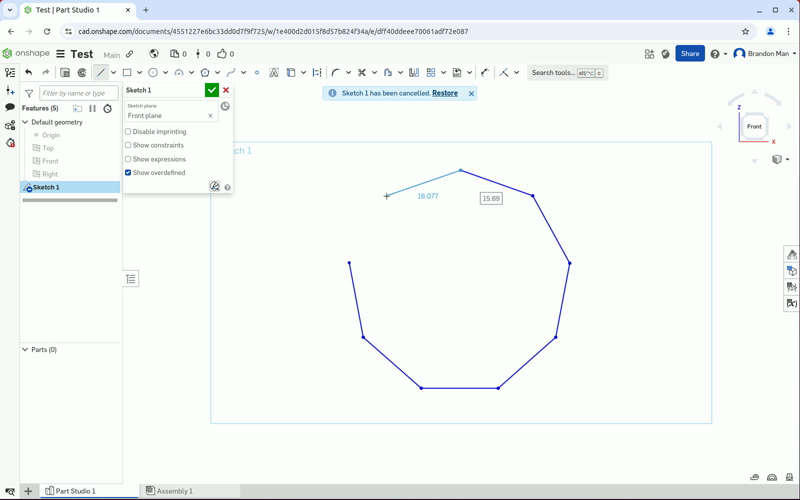
click(386, 195)
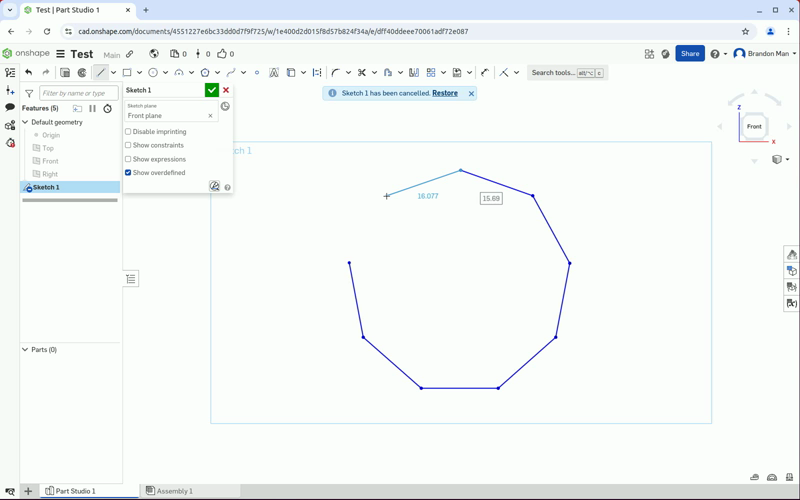
key_up(shift)
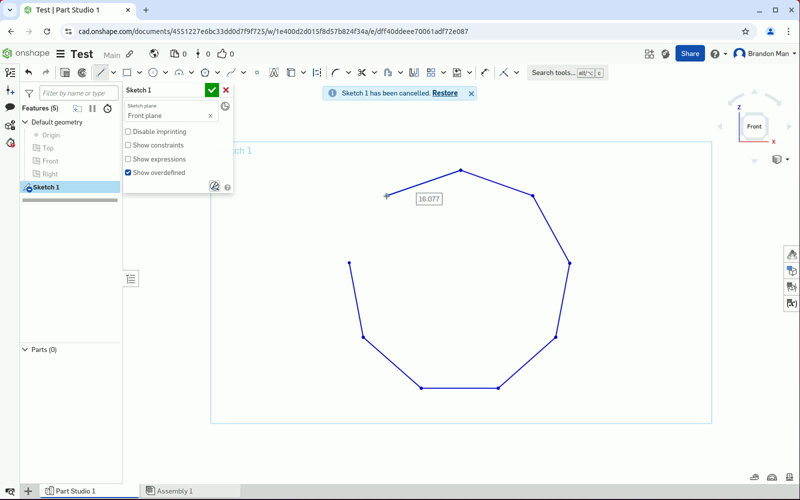
key_down(shift)
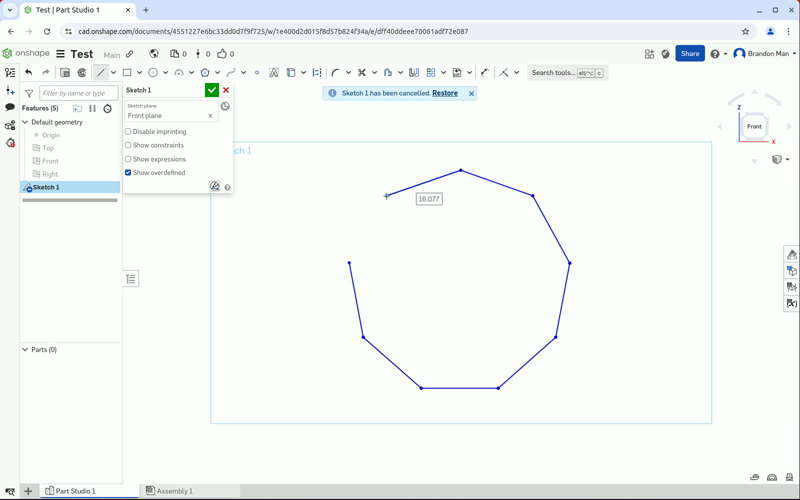
mouse_move(349, 262)
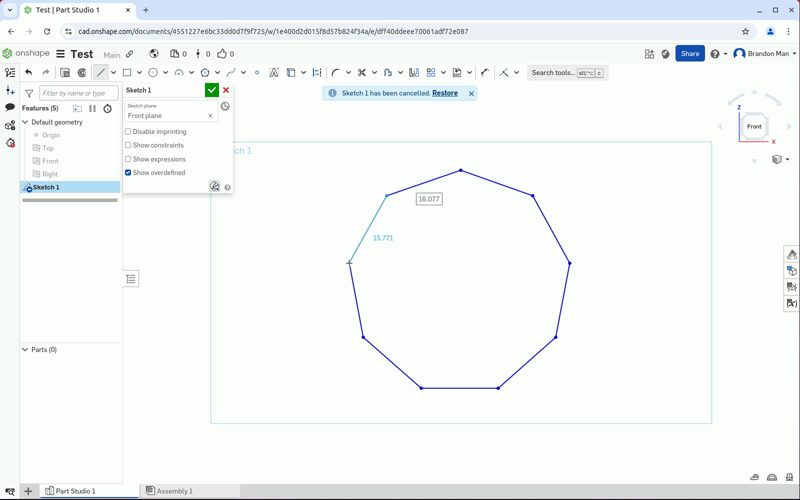
key_up(shift)
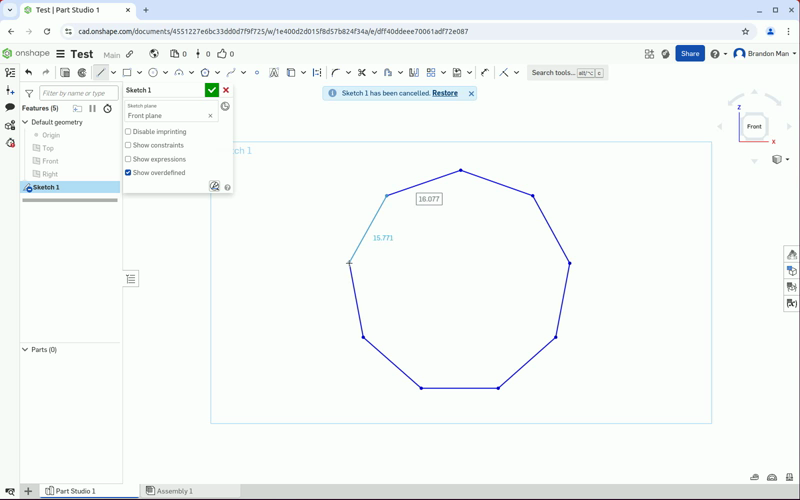
click(349, 262)
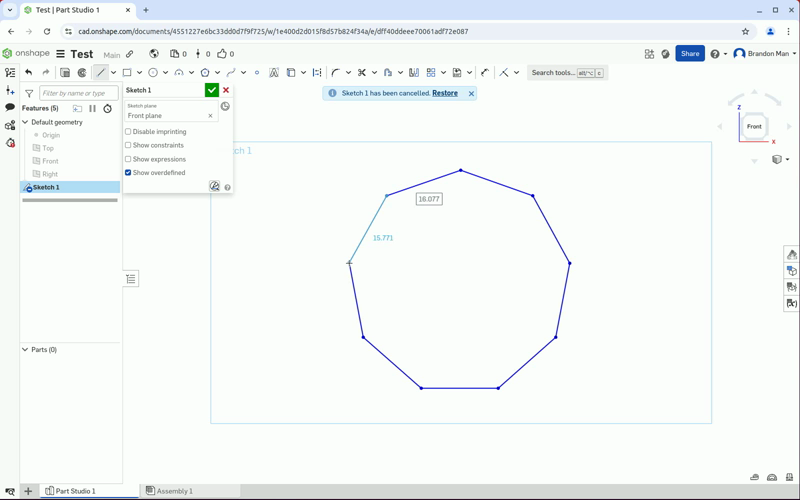
key(esc)
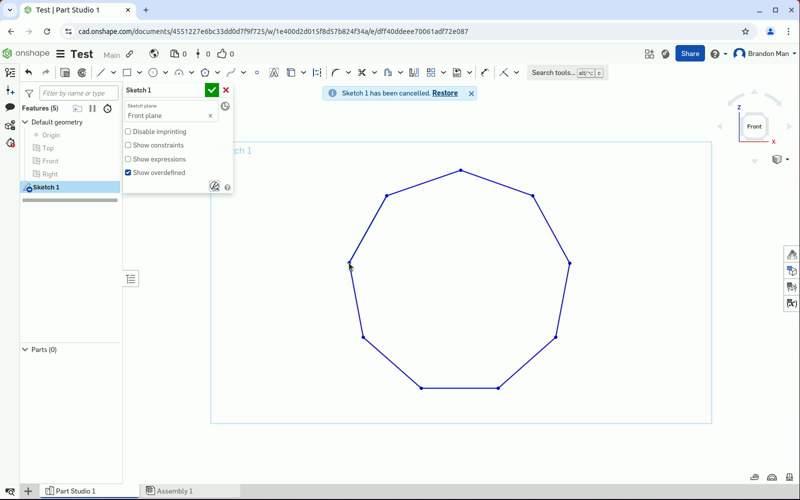
mouse_move(447, 351)
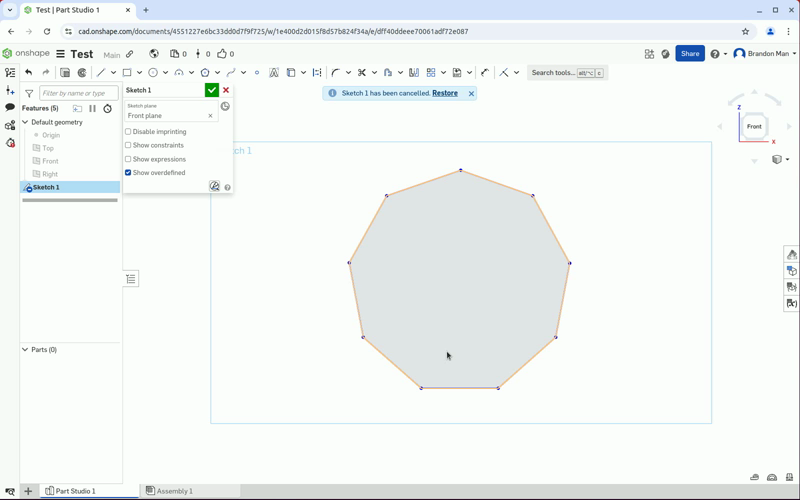
click(447, 351)
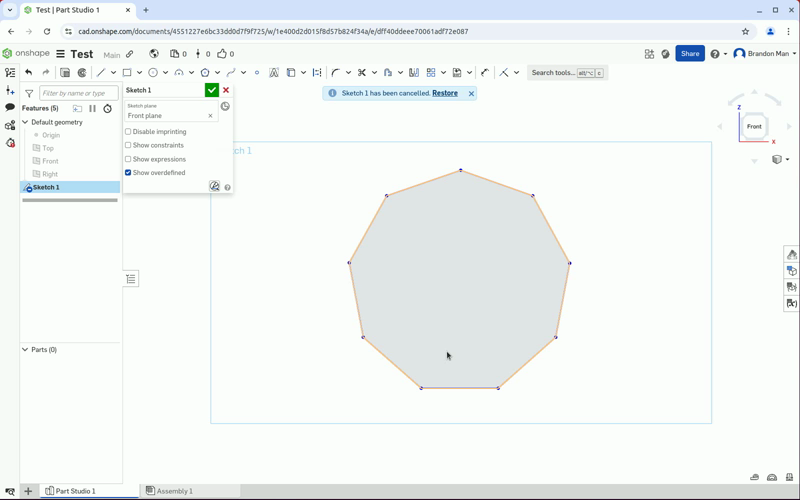
mouse_move(73, 352)
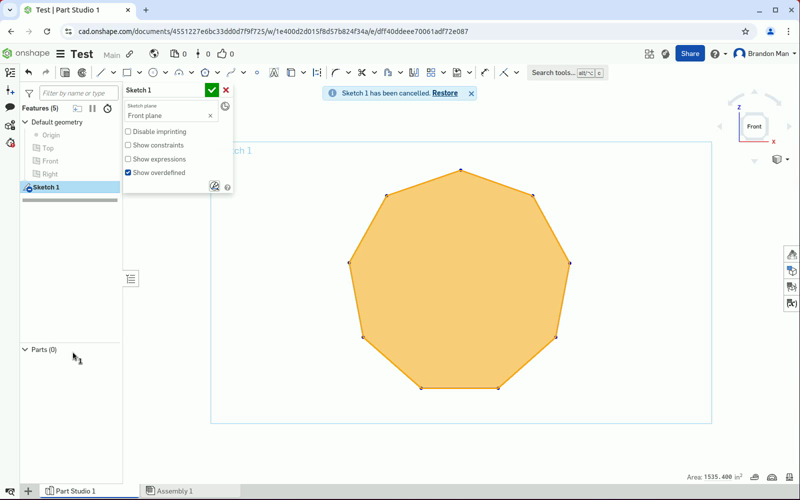
key(shift+y)
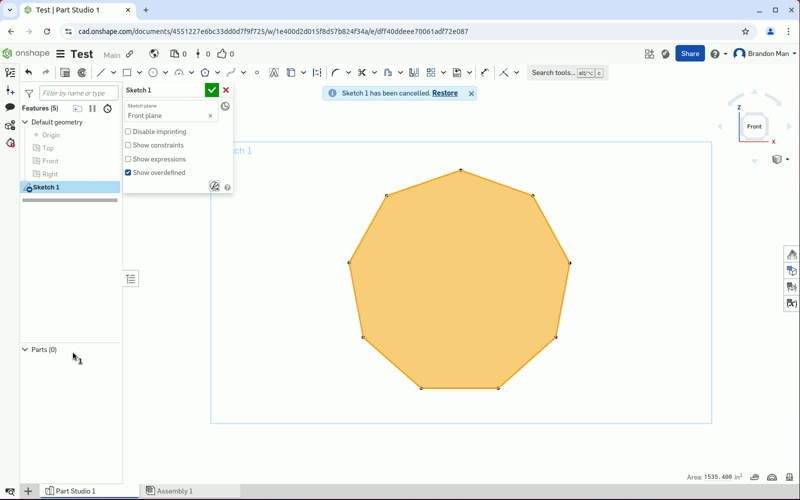
key(shift+e)
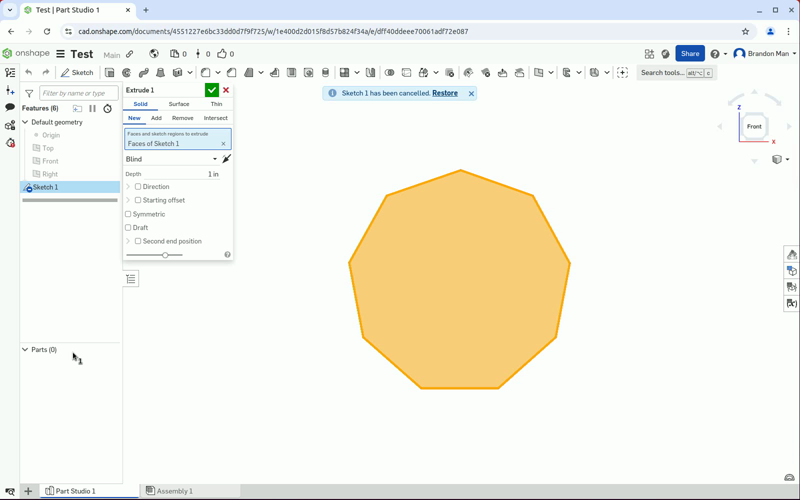
mouse_move(143, 106)
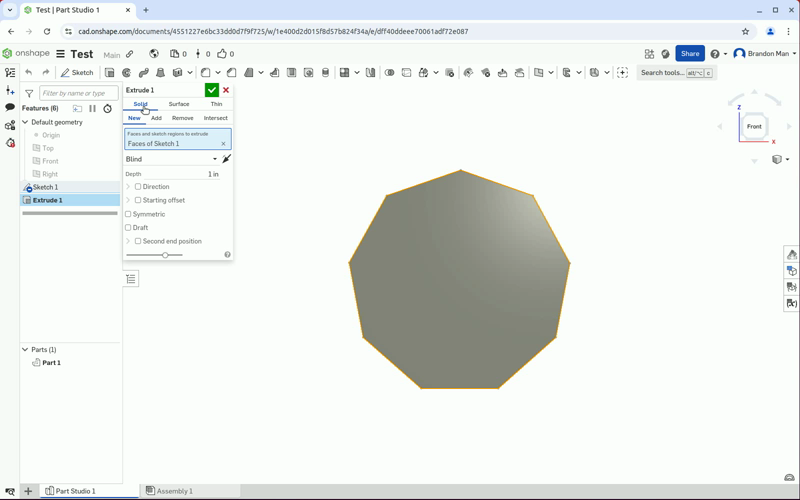
click(143, 106)
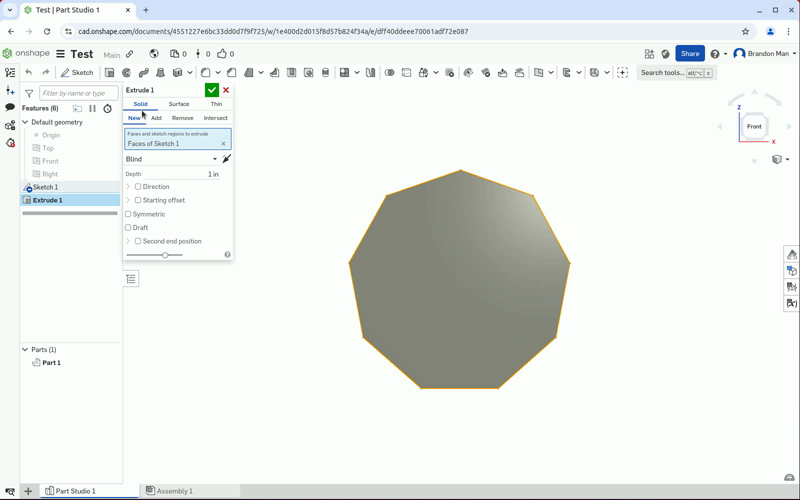
mouse_move(137, 120)
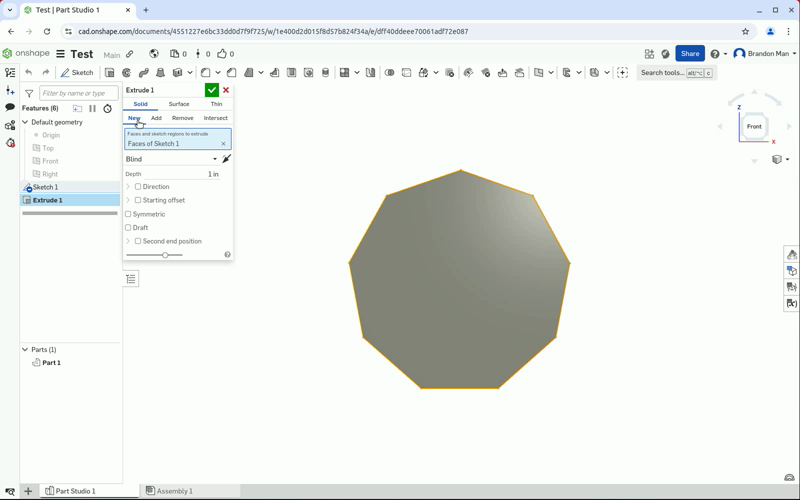
click(137, 120)
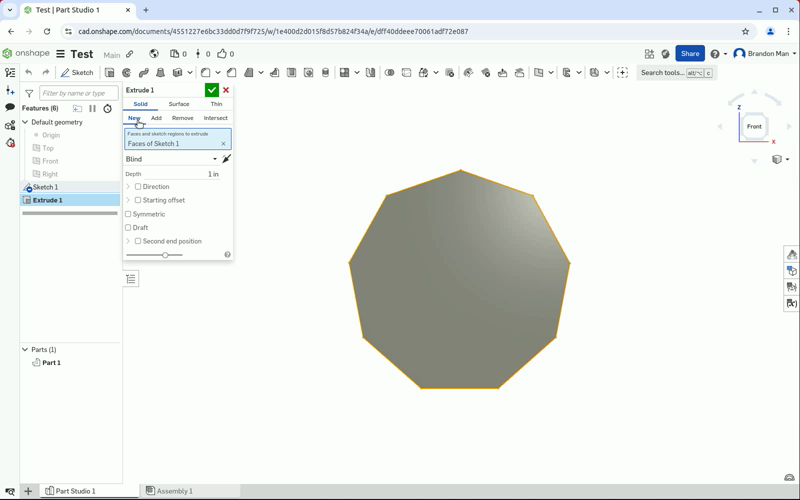
key(tab, 4)
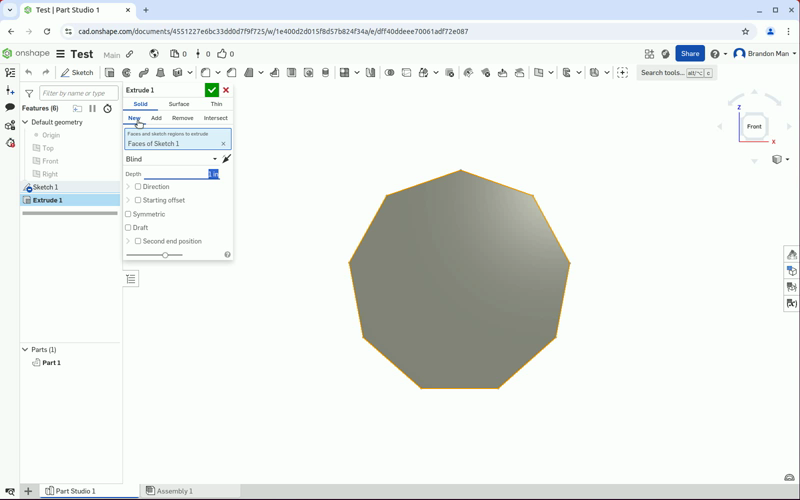
text(20.46)
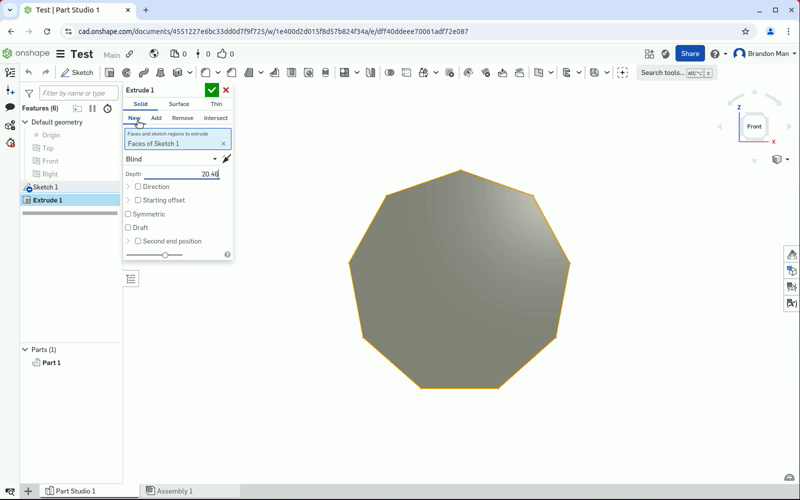
key(enter)
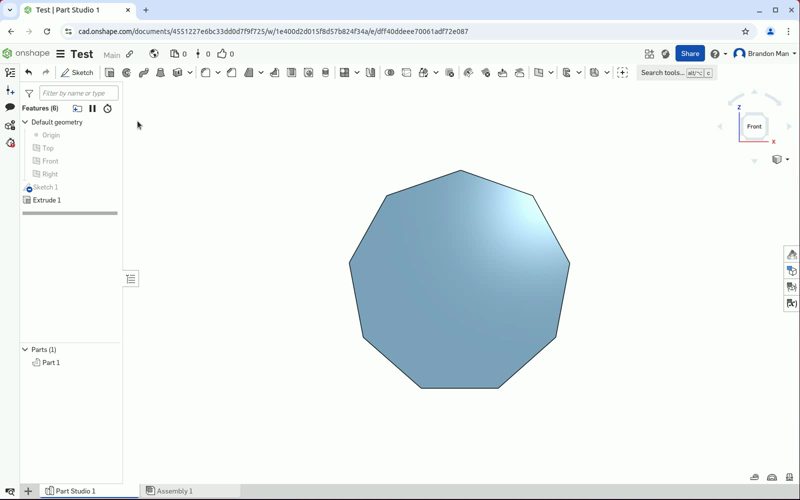
key(shift+h)
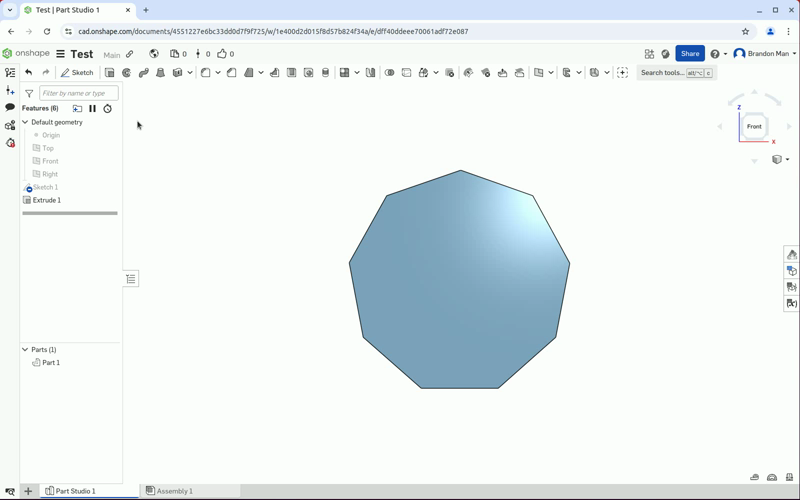
key(shift+h)
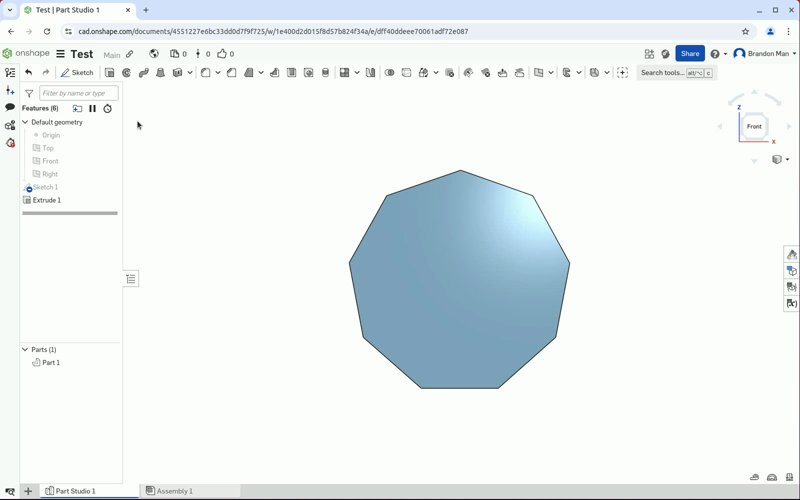
mouse_move(73, 189)
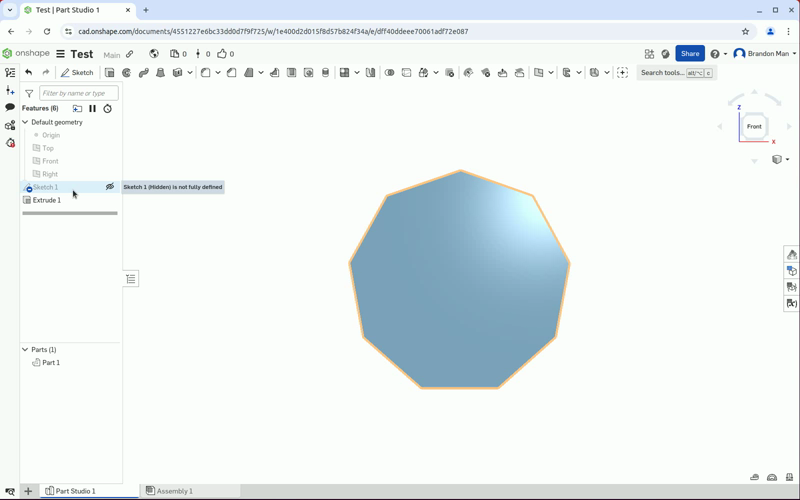
click(73, 189)
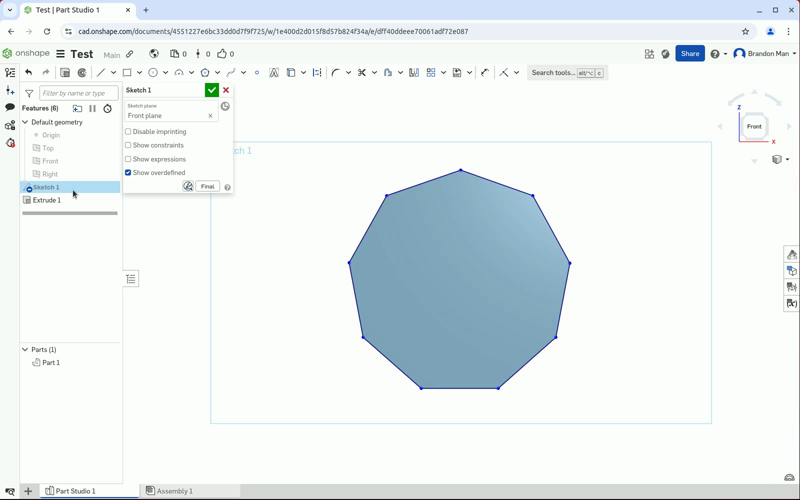
mouse_move(229, 92)
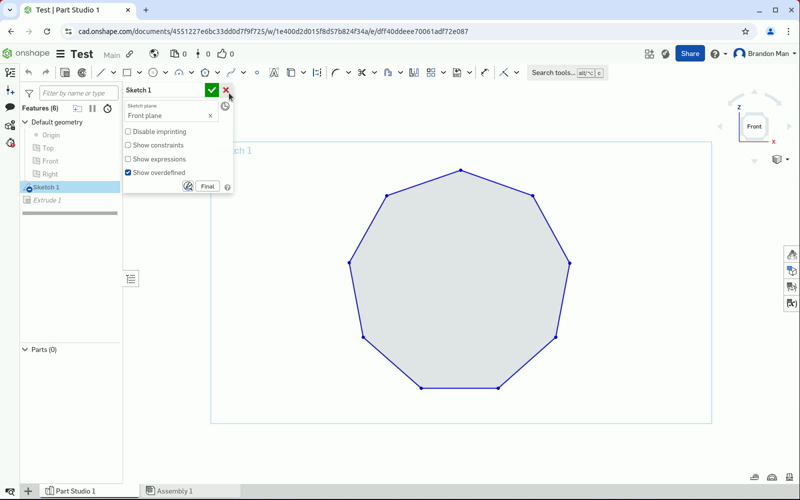
click(229, 92)
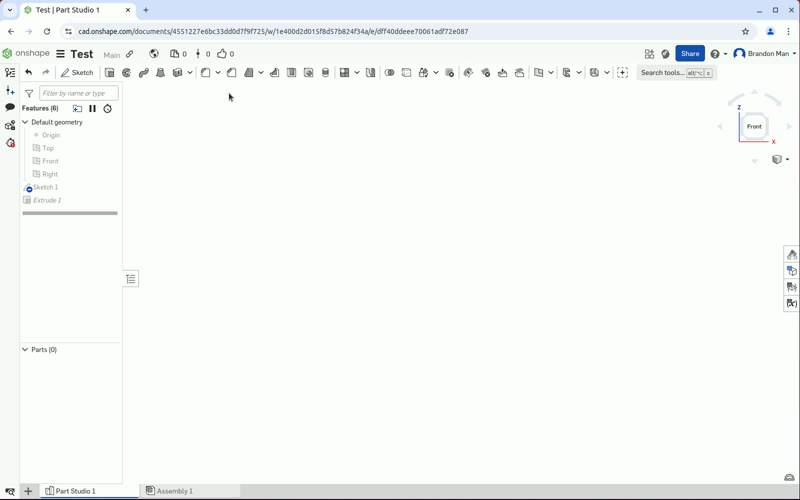
mouse_move(541, 75)
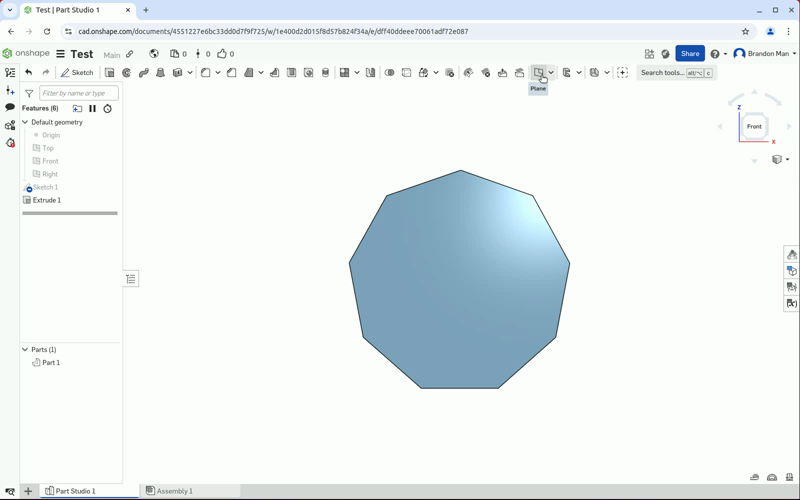
click(541, 75)
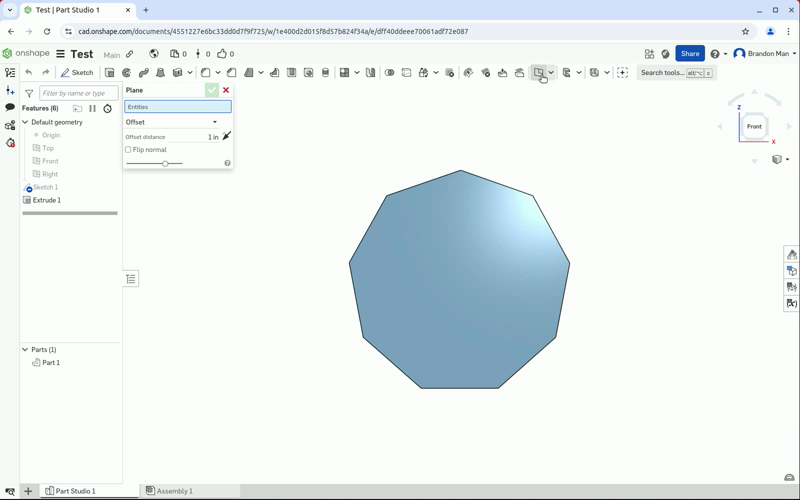
mouse_move(73, 163)
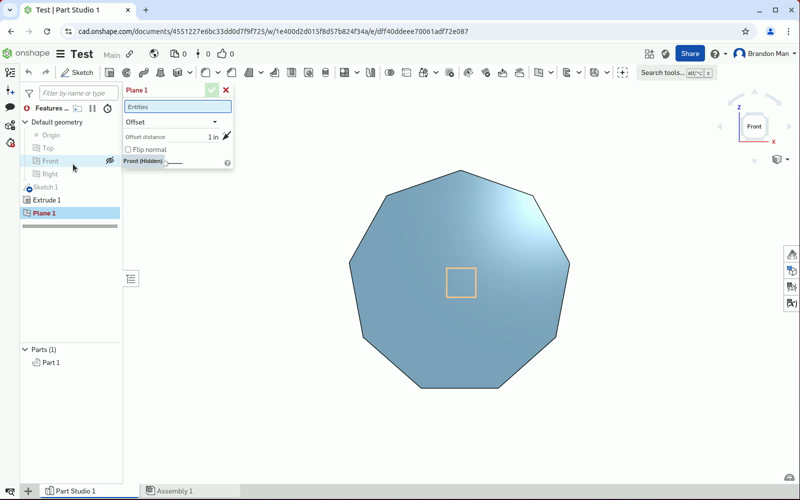
click(73, 163)
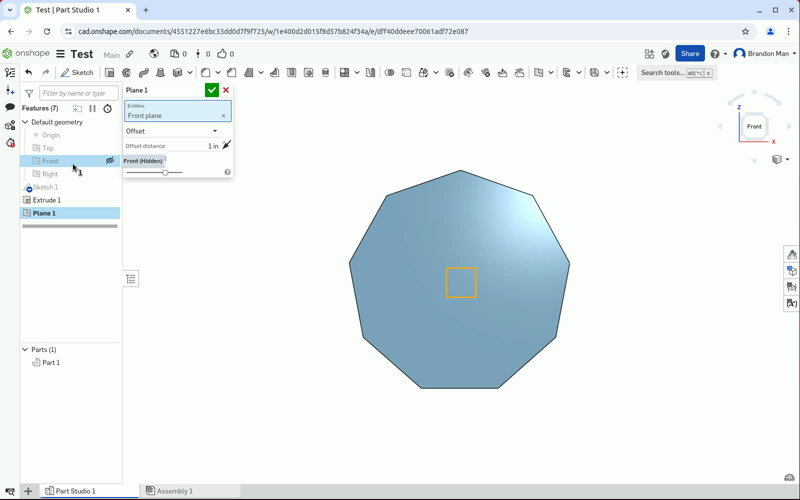
key(tab, 2)
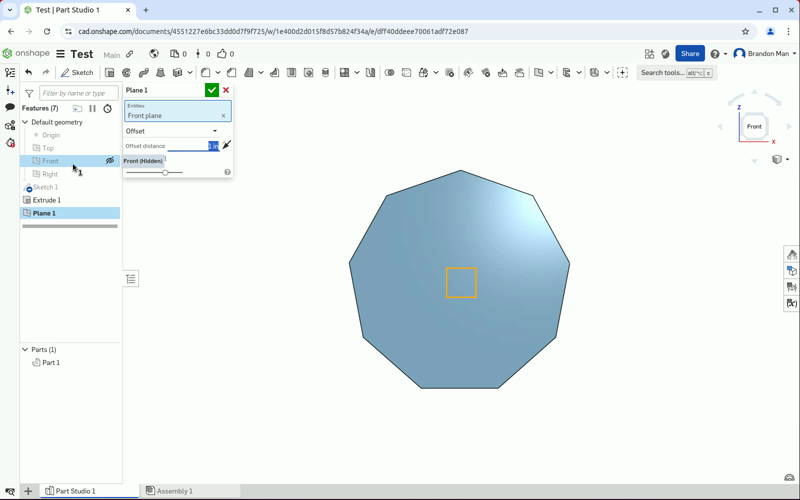
text(20.459)
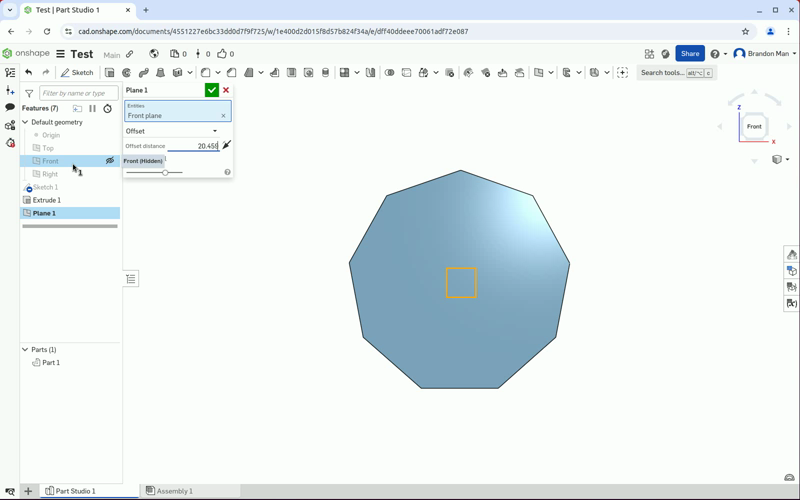
key(enter, 2)
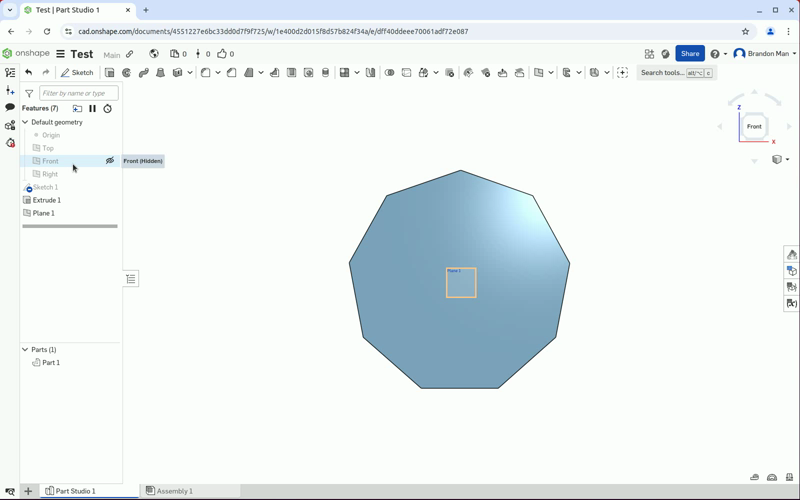
key(shift+s)
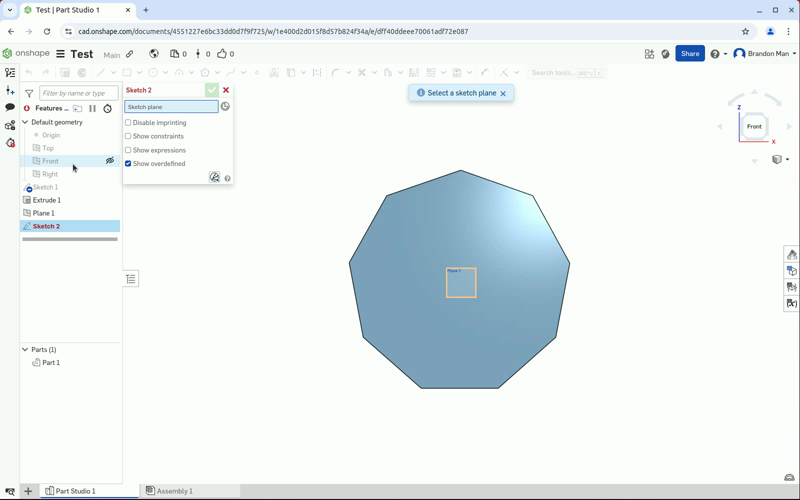
mouse_move(73, 215)
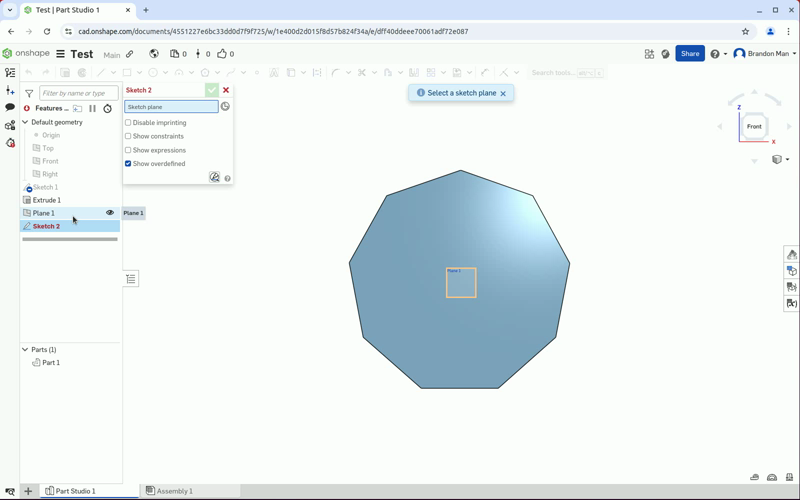
click(73, 215)
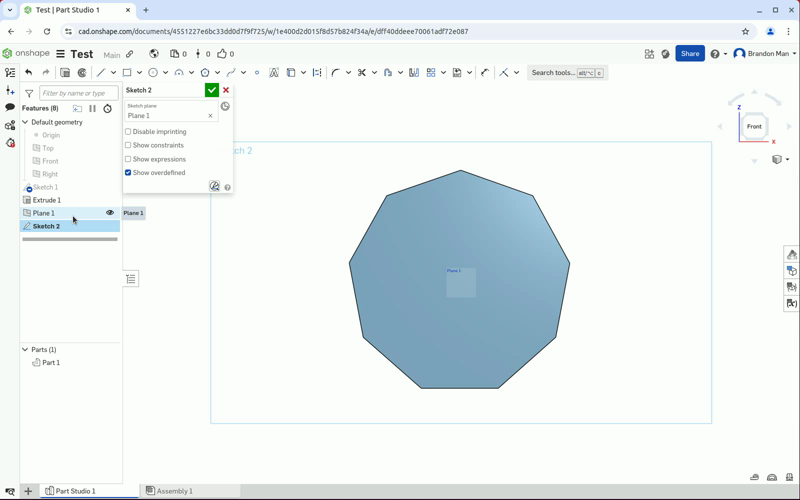
mouse_move(73, 352)
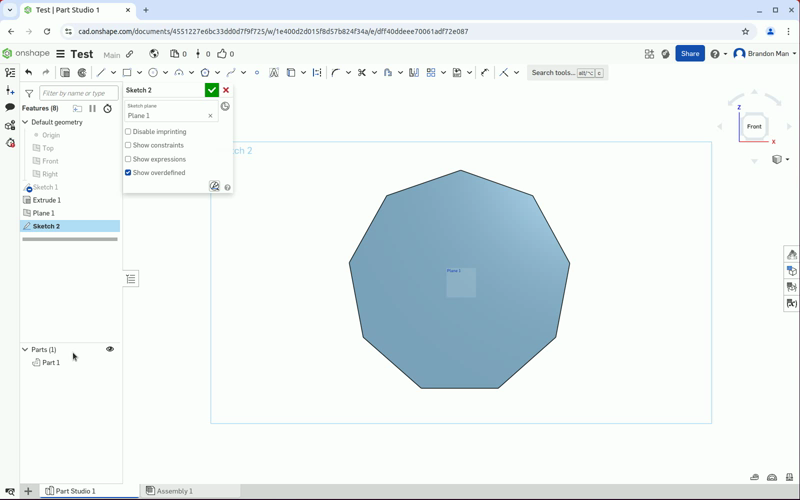
key(y)
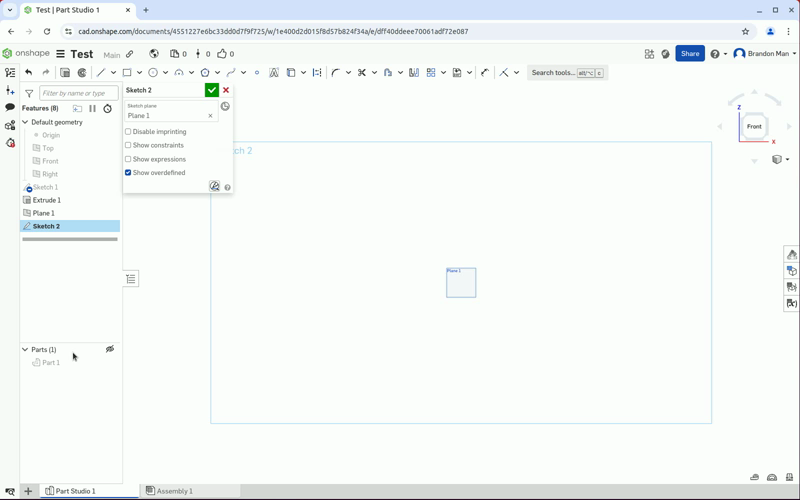
key(c)
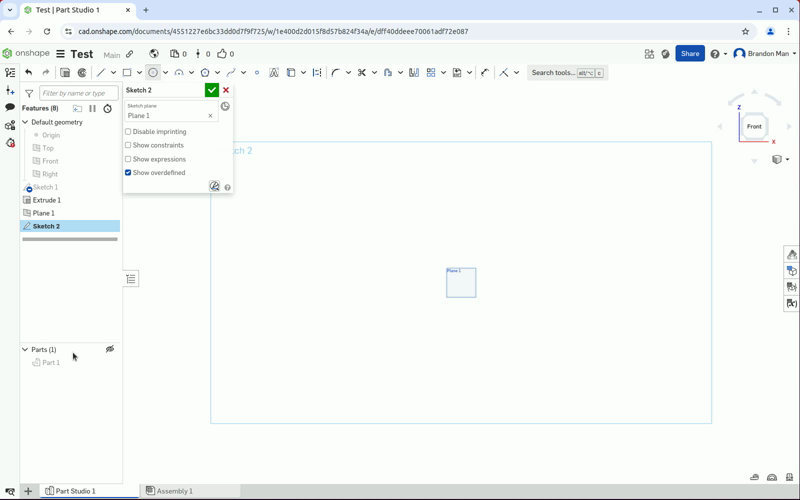
key_down(shift)
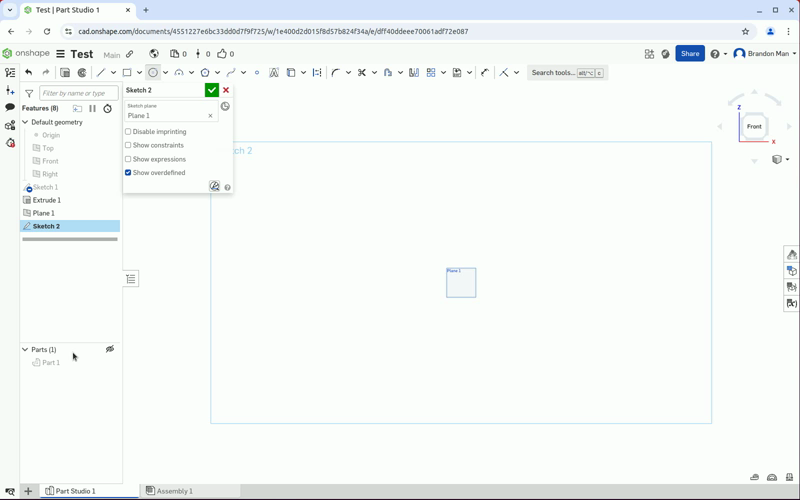
mouse_move(461, 282)
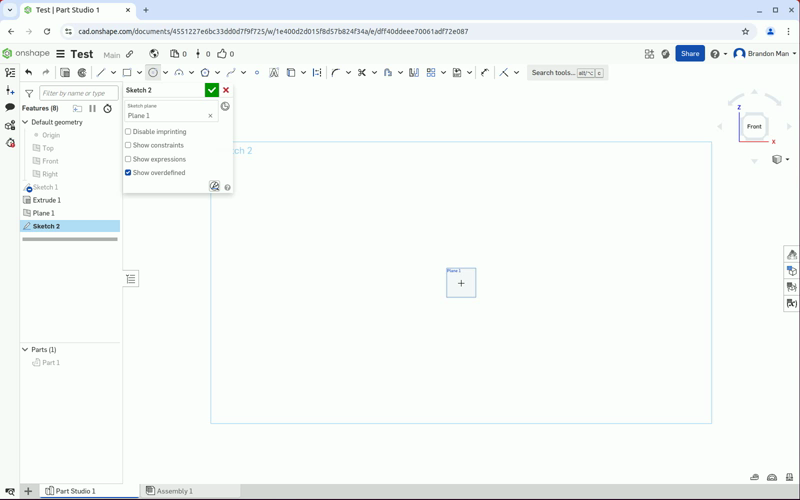
click(461, 282)
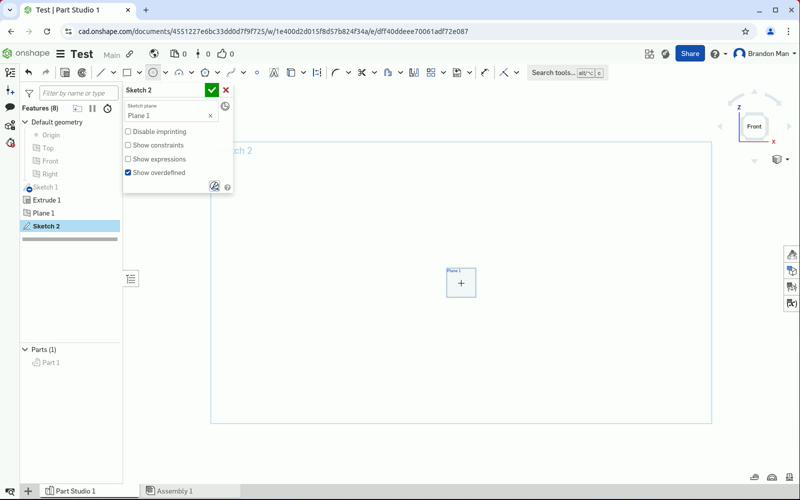
key_up(shift)
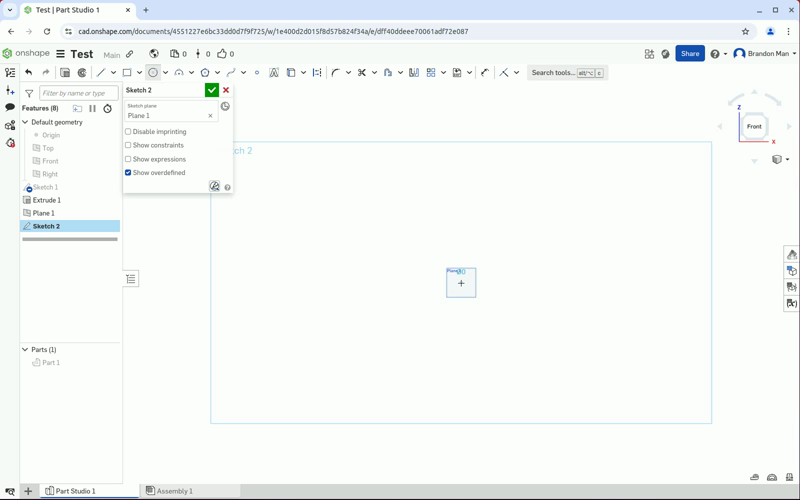
mouse_move(521, 282)
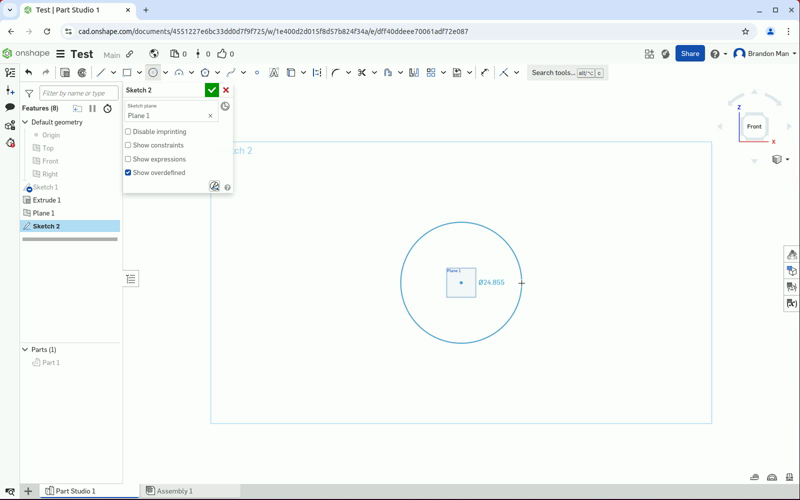
click(521, 282)
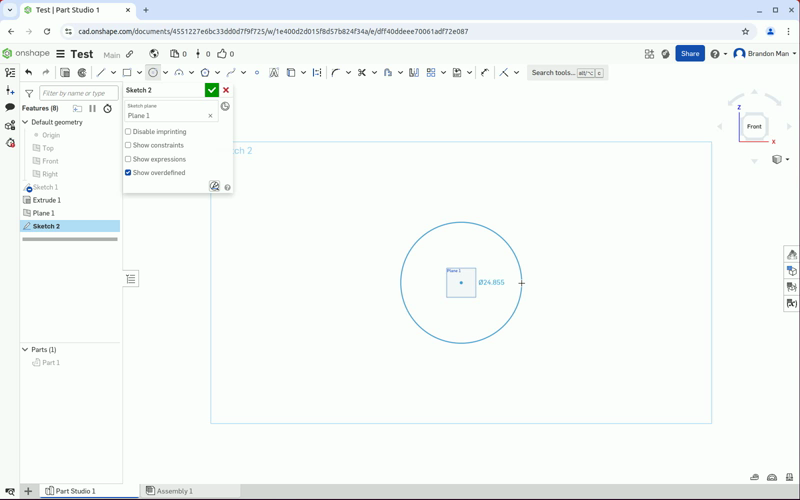
key(esc)
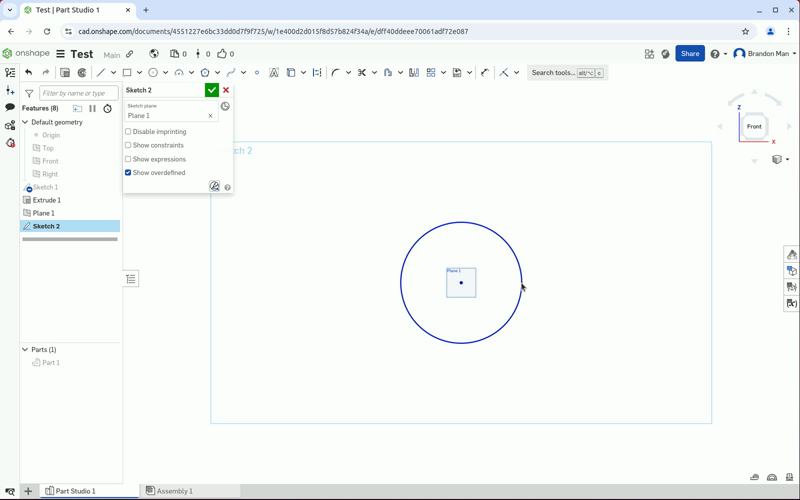
mouse_move(474, 260)
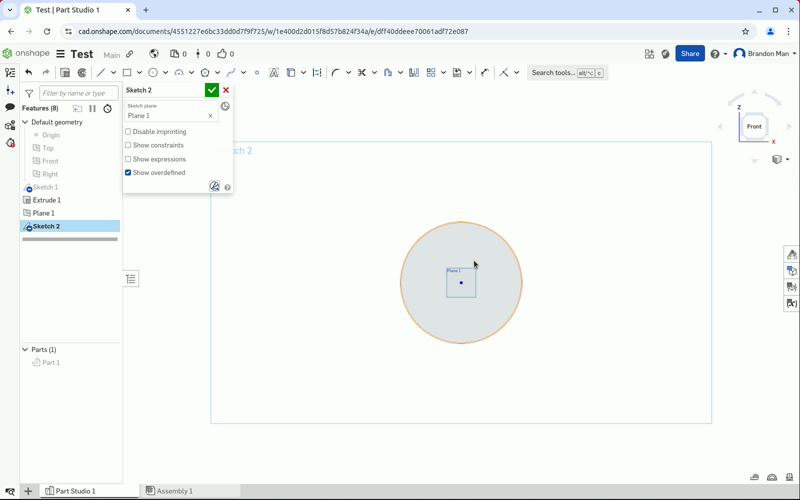
click(474, 260)
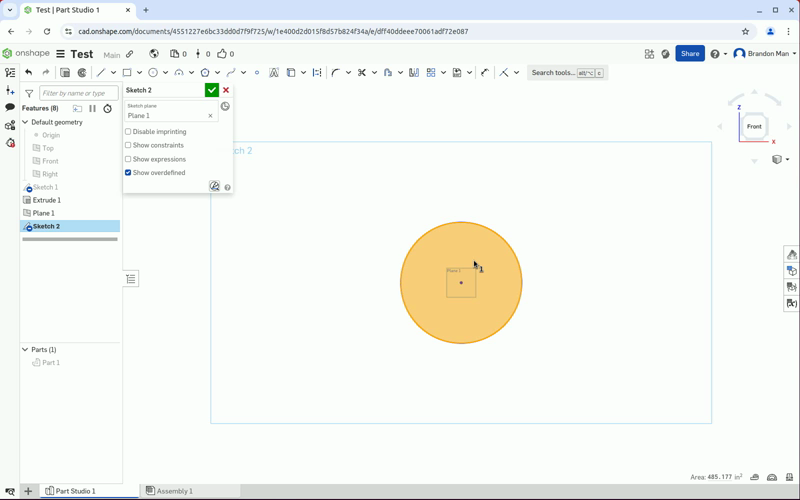
mouse_move(73, 352)
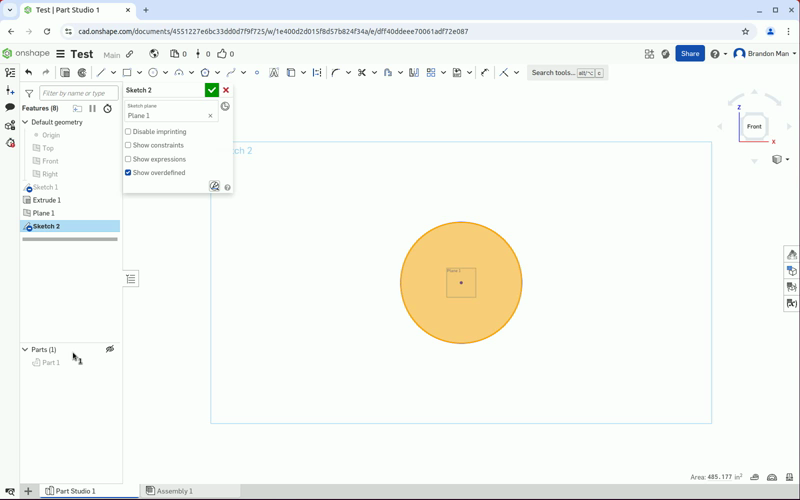
key(shift+y)
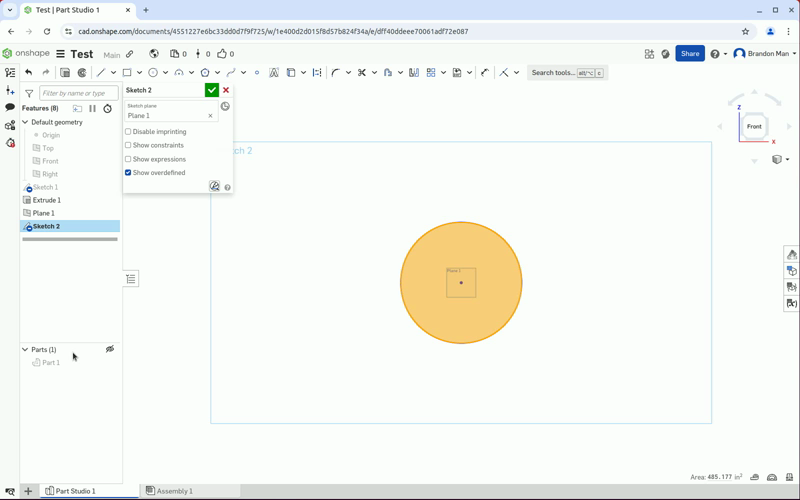
key(shift+e)
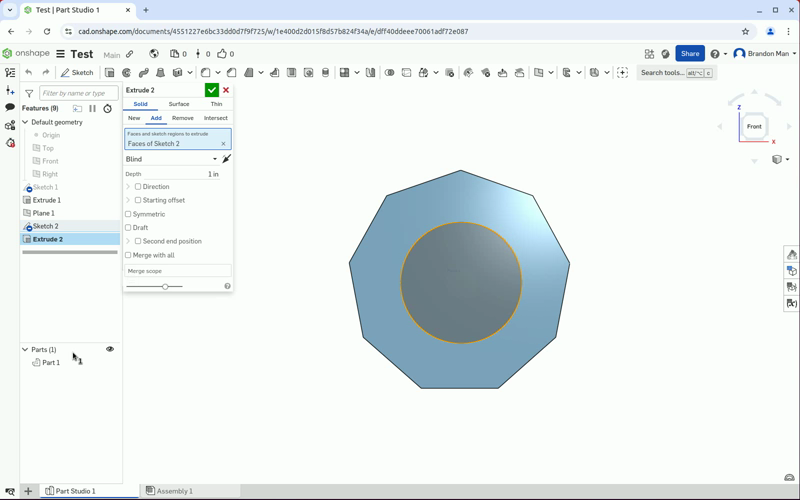
mouse_move(143, 106)
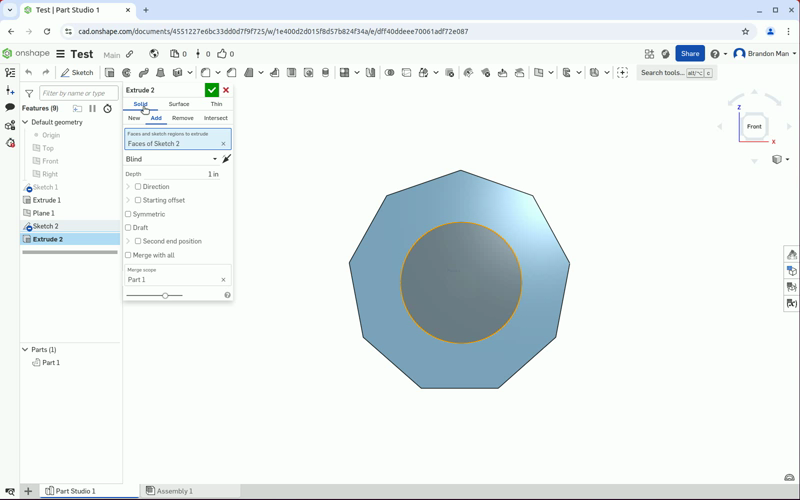
click(143, 106)
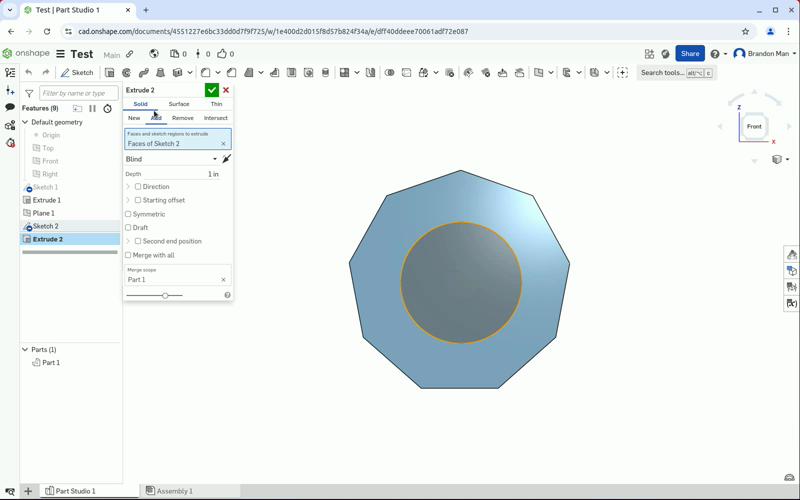
mouse_move(186, 120)
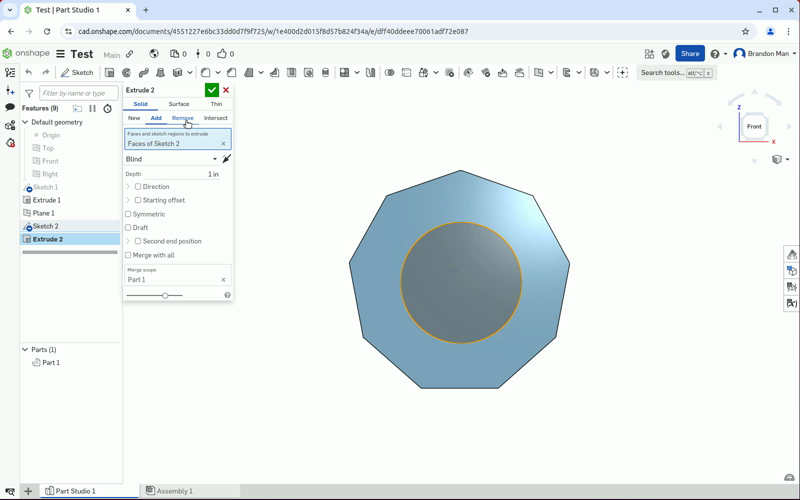
click(186, 120)
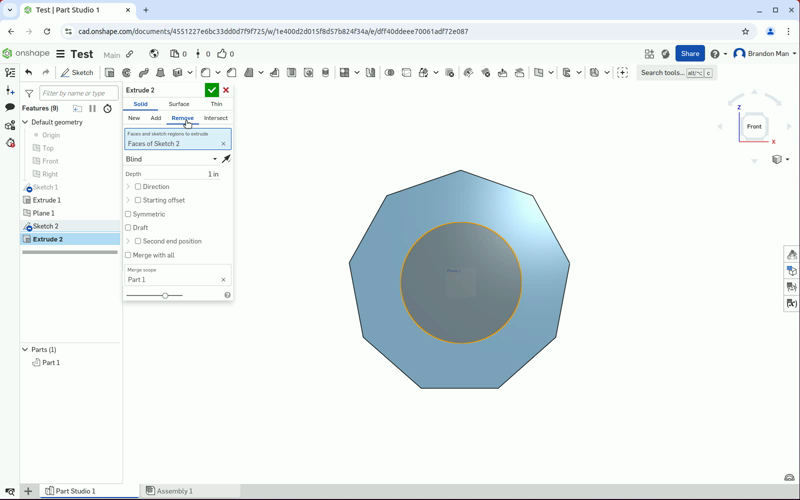
key(tab, 4)
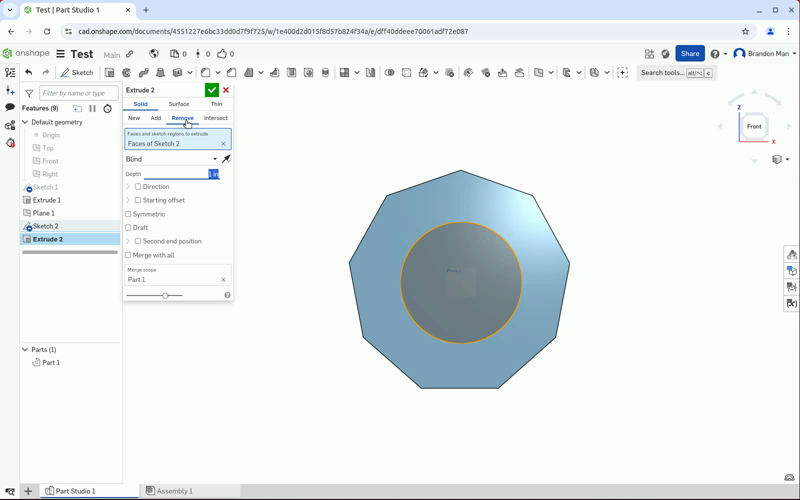
text(30.811)
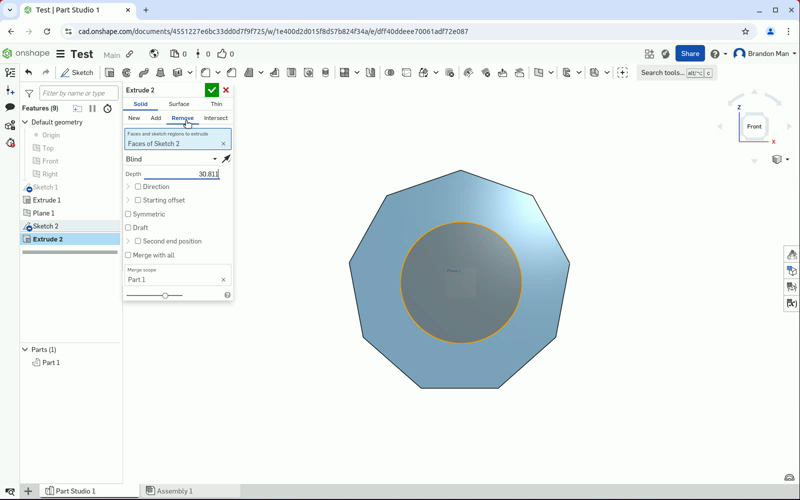
key(tab, 6)
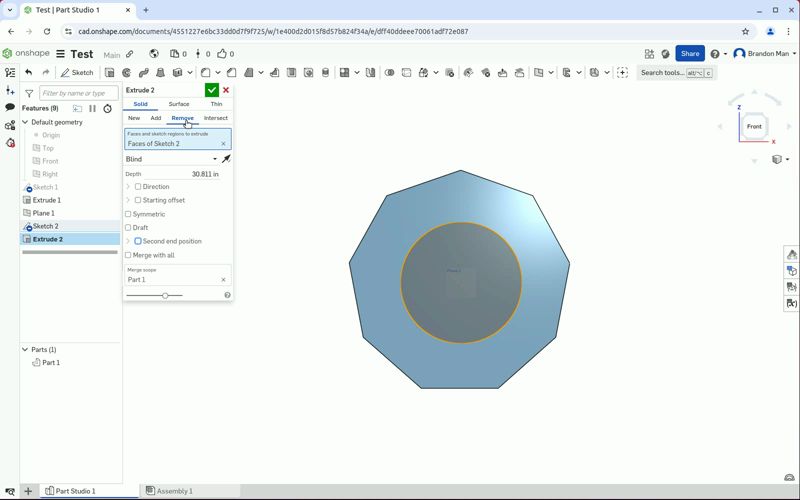
key(space)
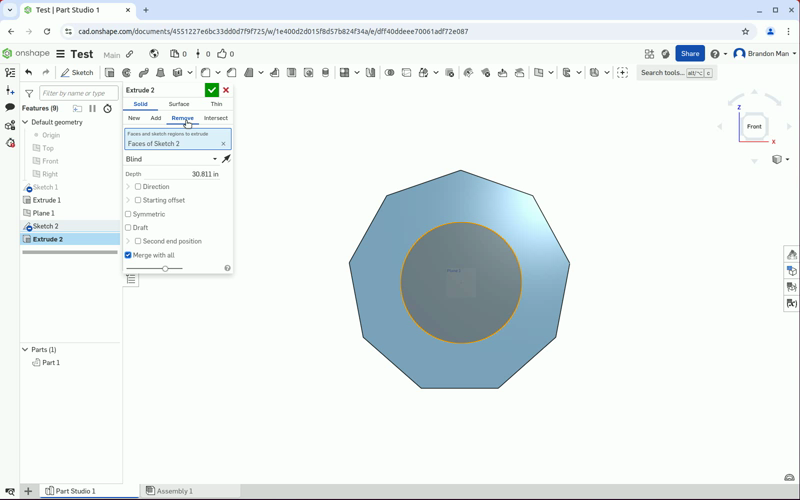
key(enter)
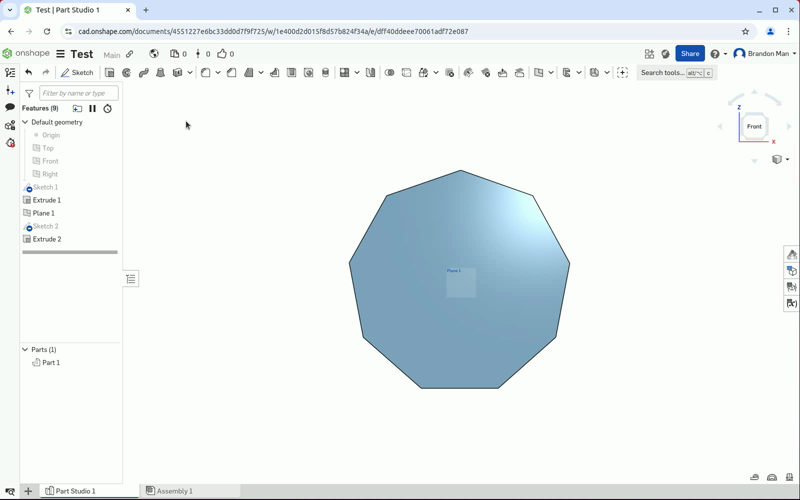
key(shift+h)
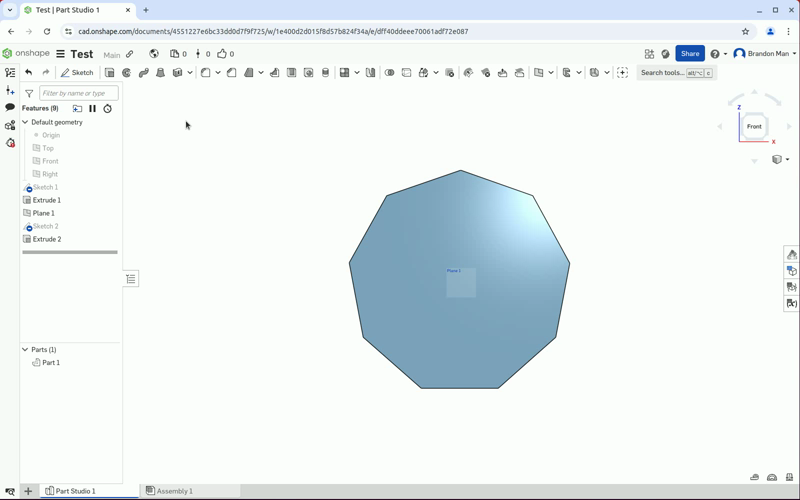
key(shift+h)
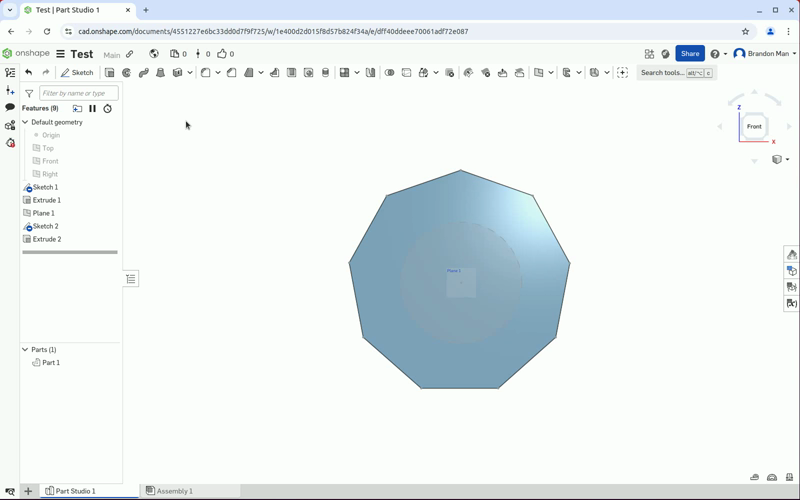
key(shift+7)
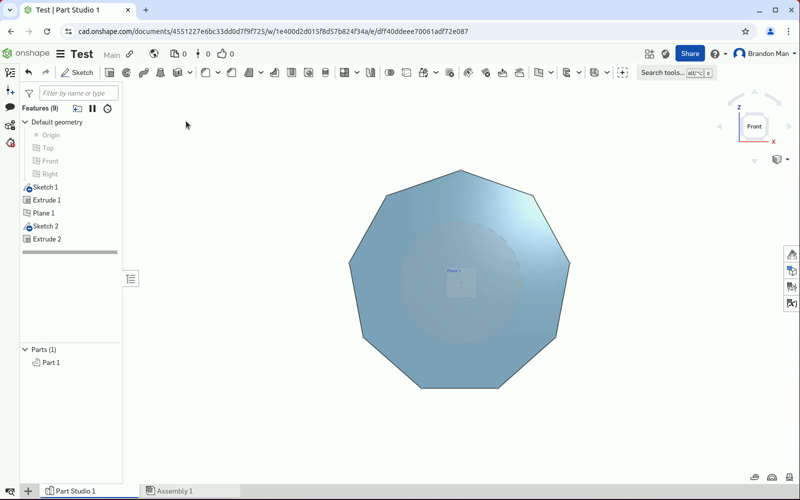
key(left, 2)
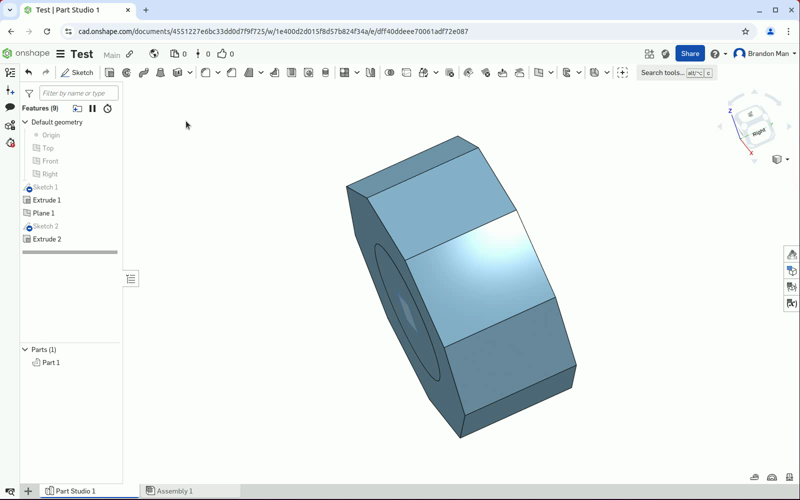
key(down, 2)
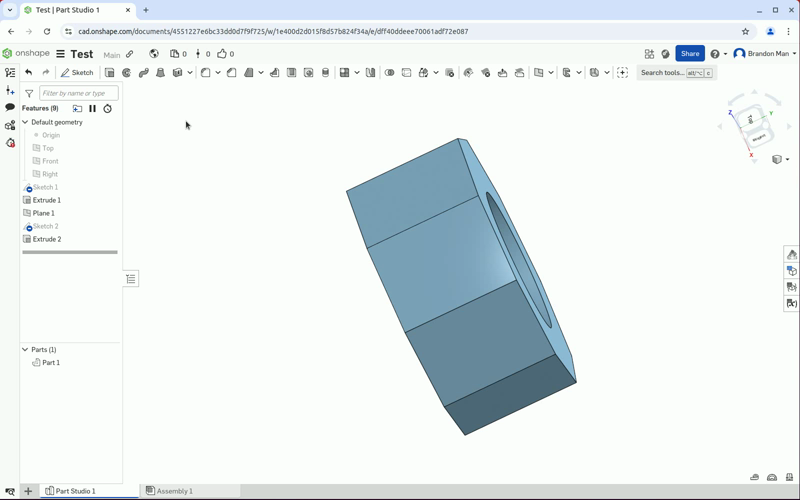
key(up, 2)
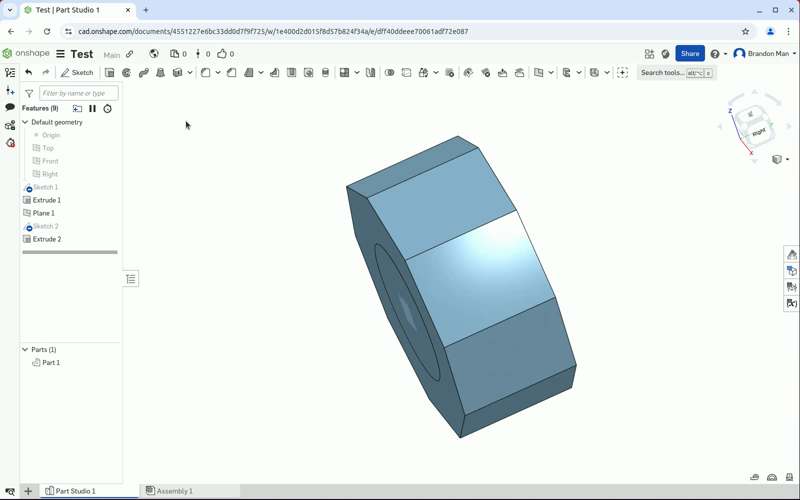
key(right, 2)
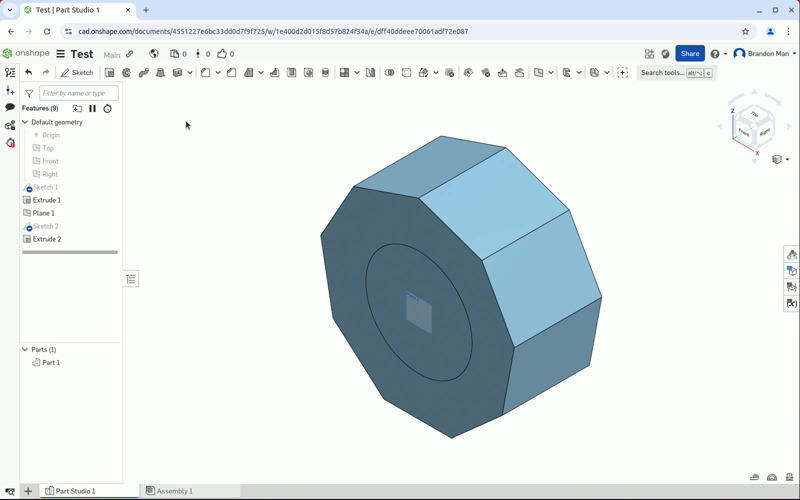
mouse_move(73, 189)
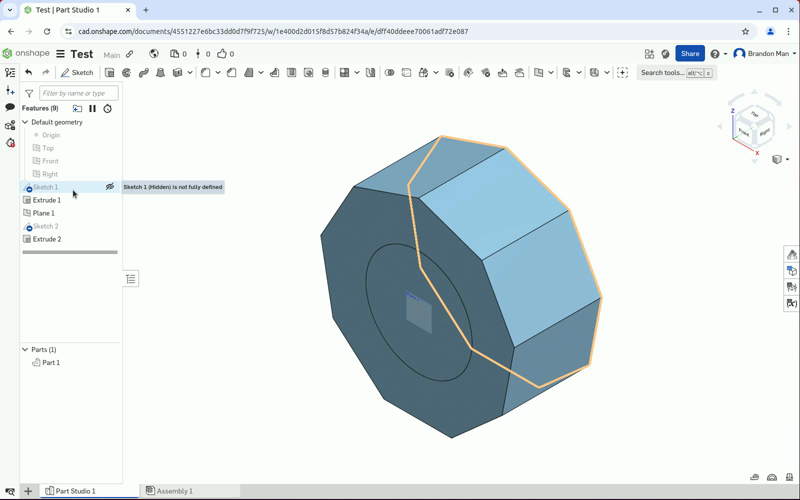
click(73, 189)